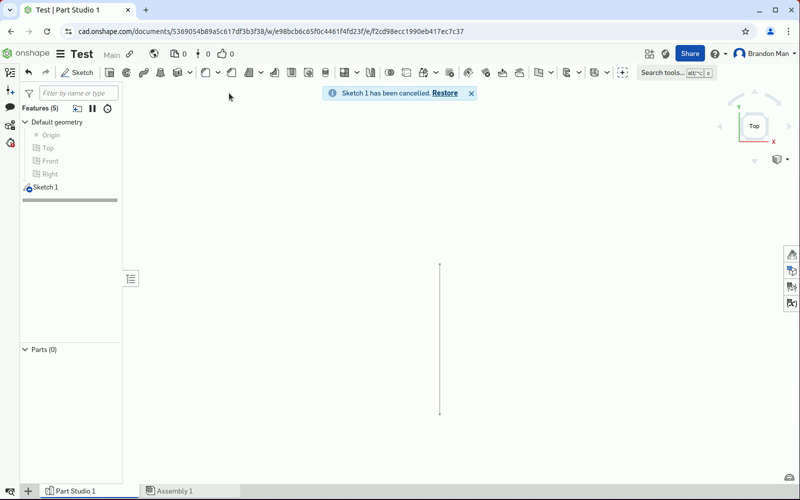
key(shift+h)
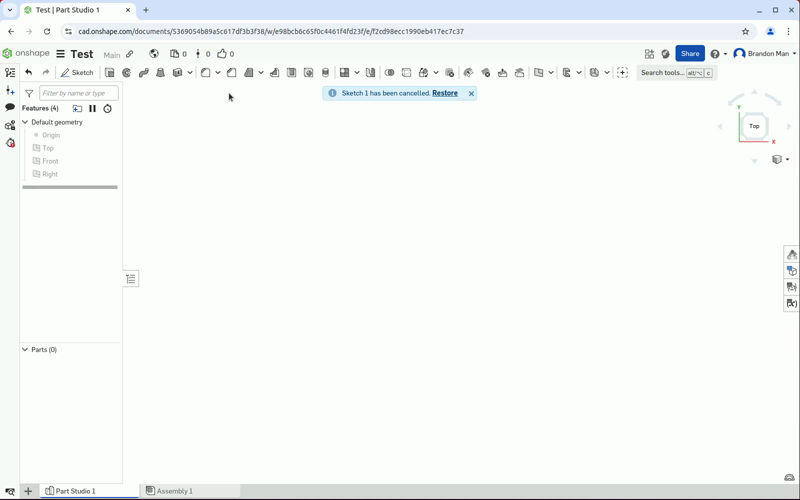
key(shift+s)
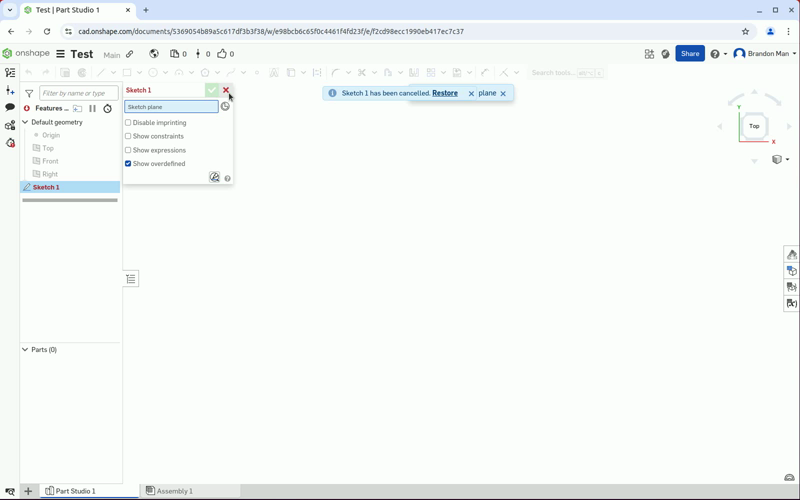
mouse_move(73, 150)
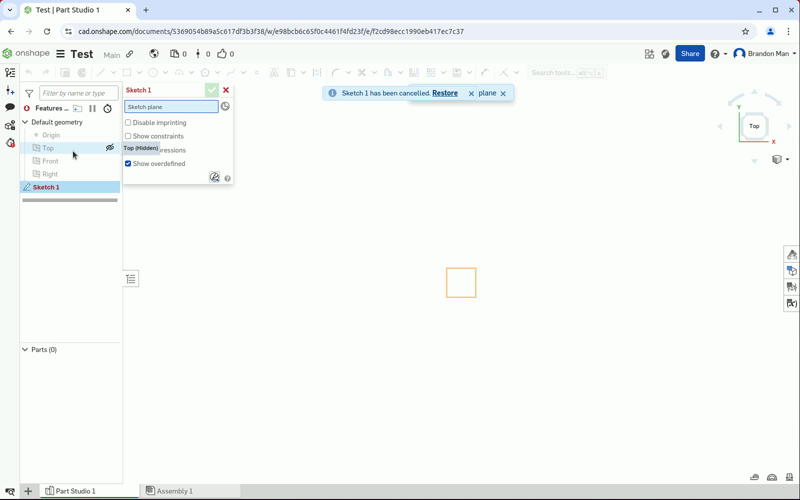
click(73, 150)
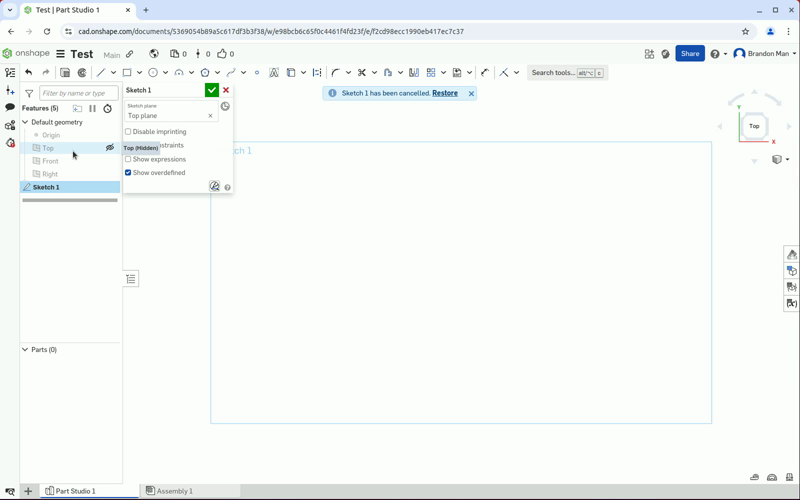
mouse_move(73, 352)
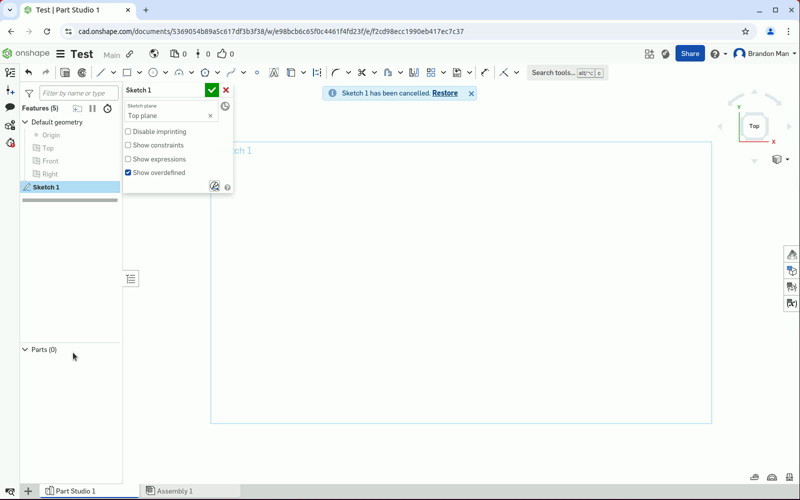
key(y)
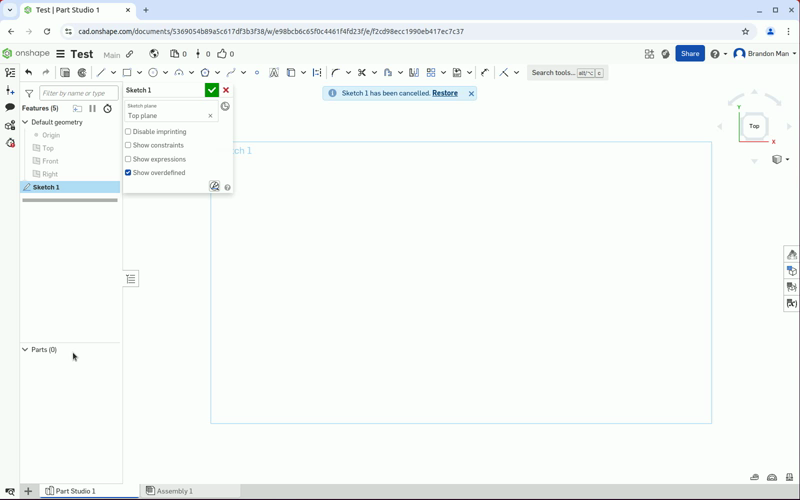
key(c)
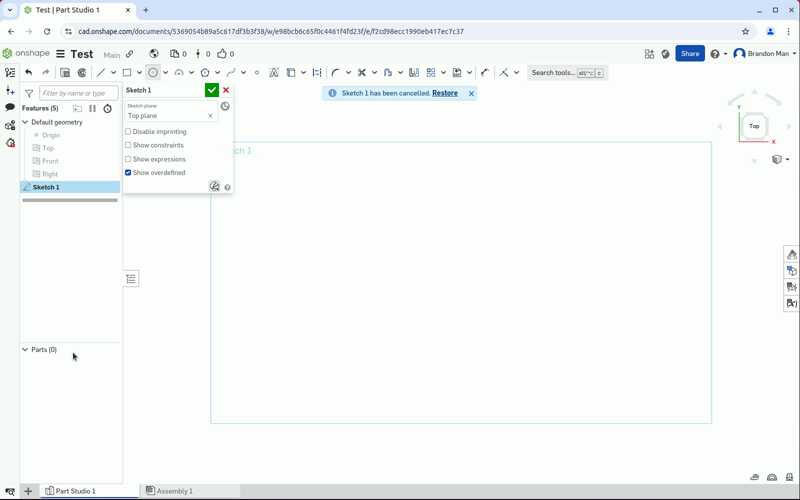
key_down(shift)
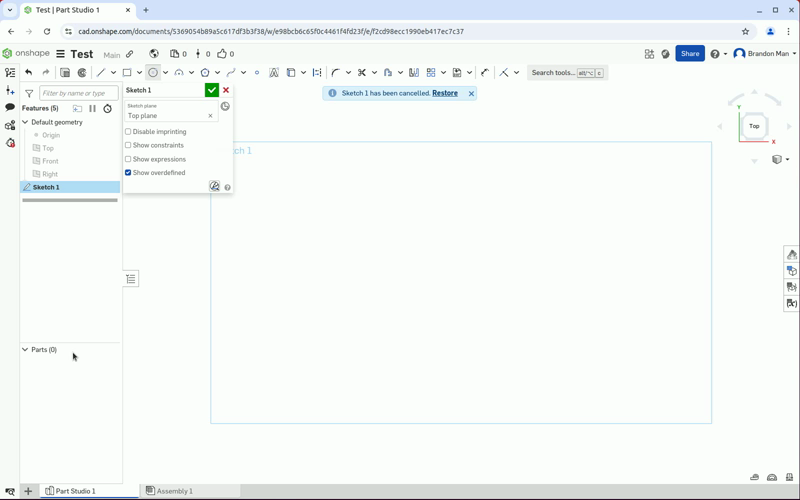
mouse_move(569, 228)
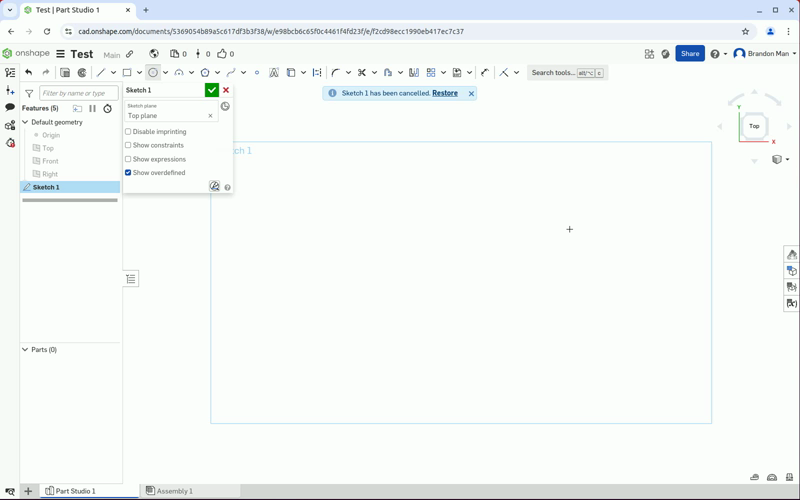
click(569, 228)
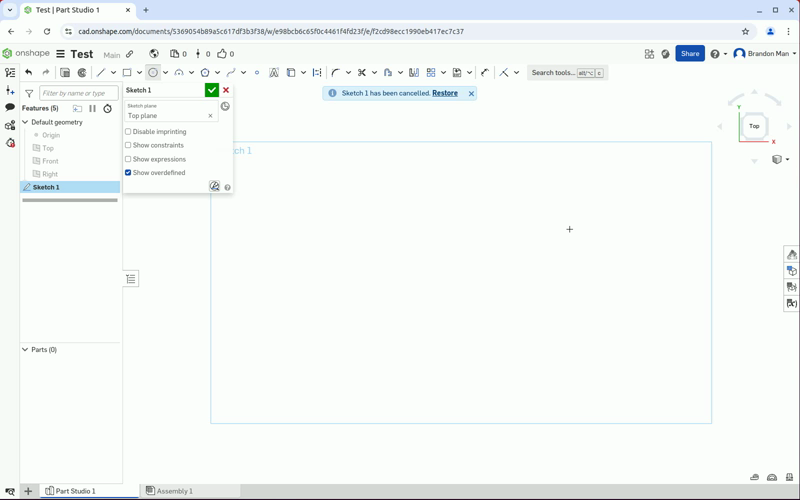
key_up(shift)
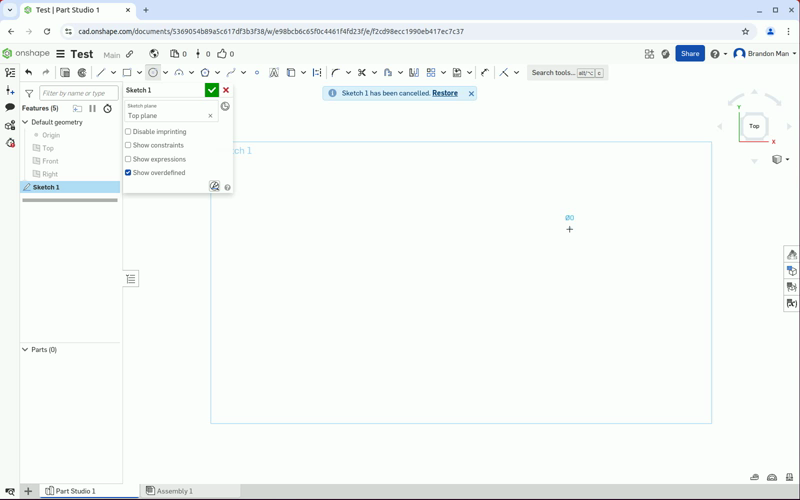
mouse_move(574, 228)
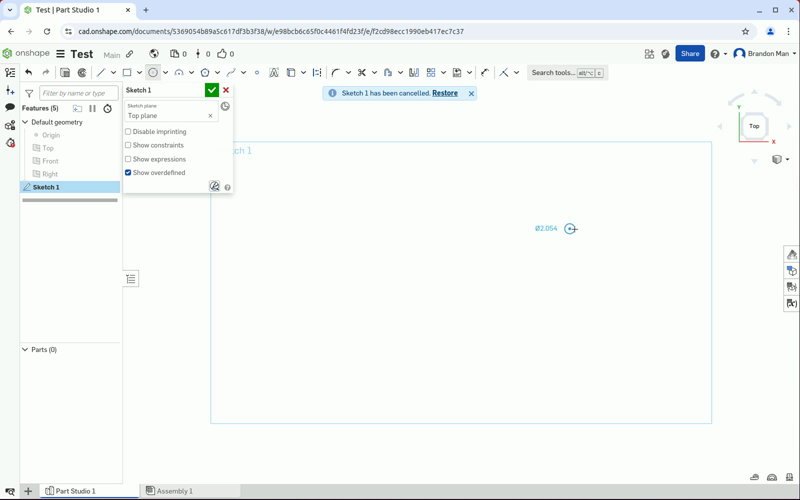
click(574, 228)
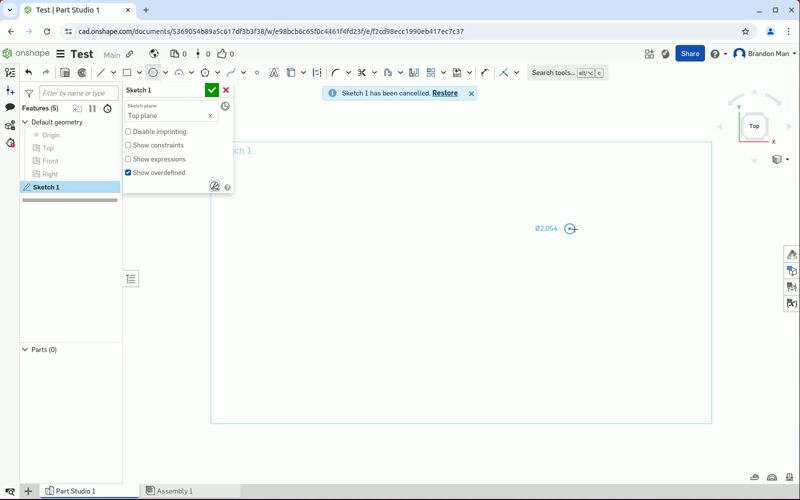
key(esc)
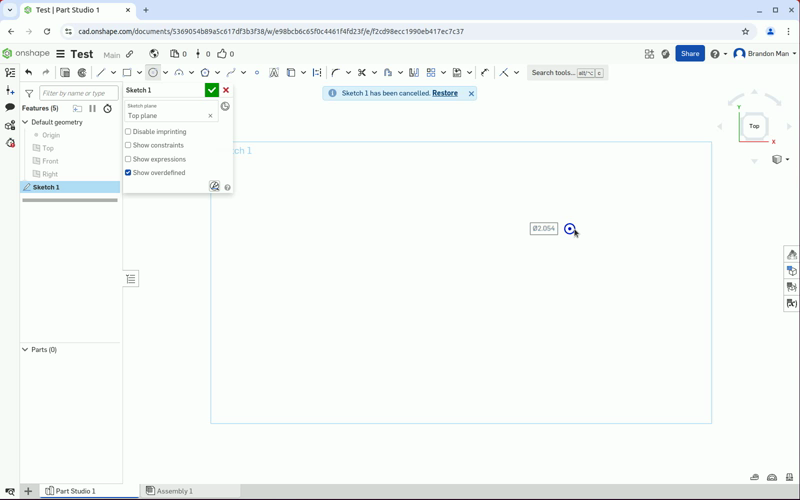
mouse_move(566, 230)
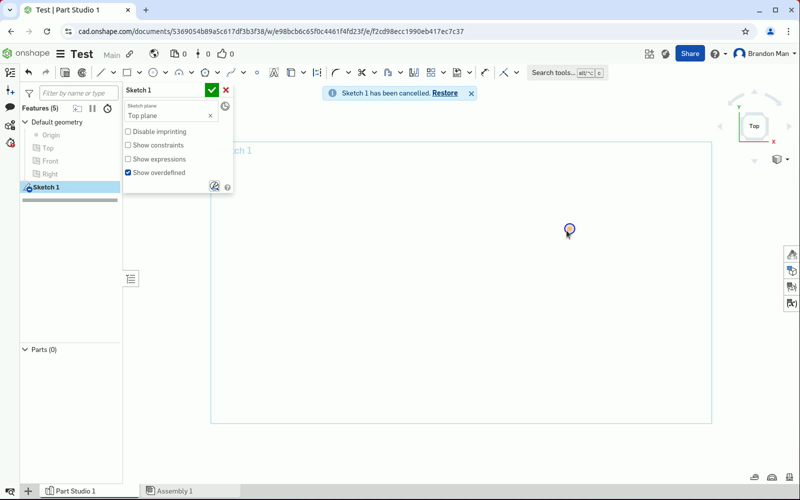
scroll(6)
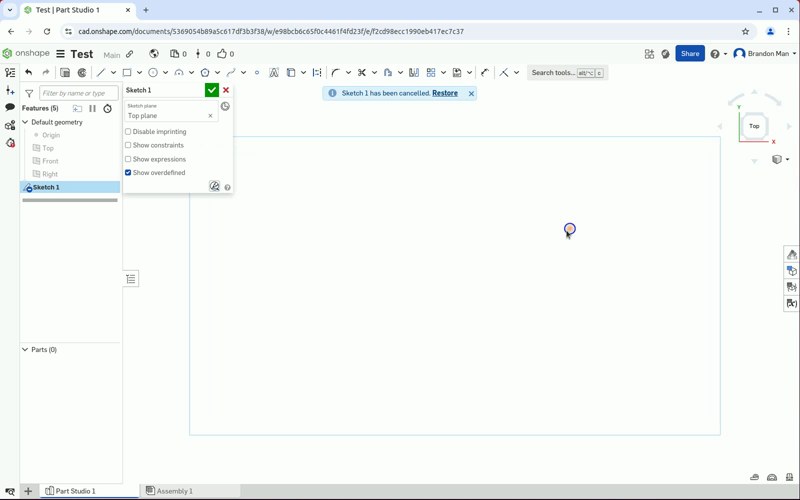
scroll(6)
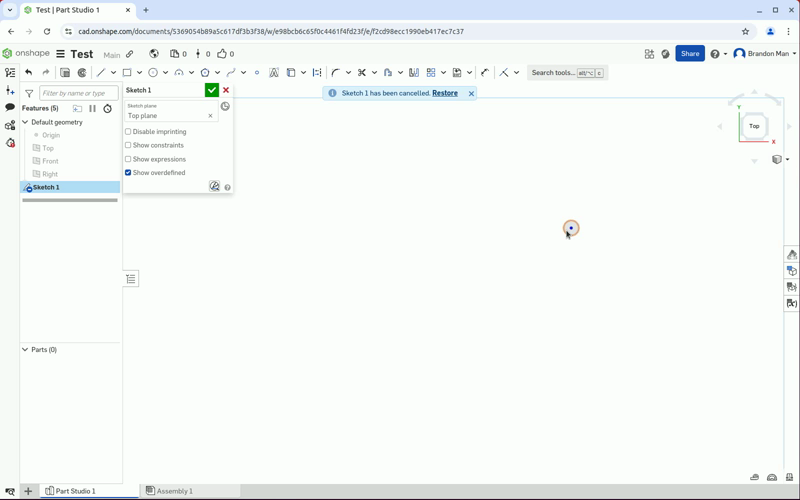
scroll(6)
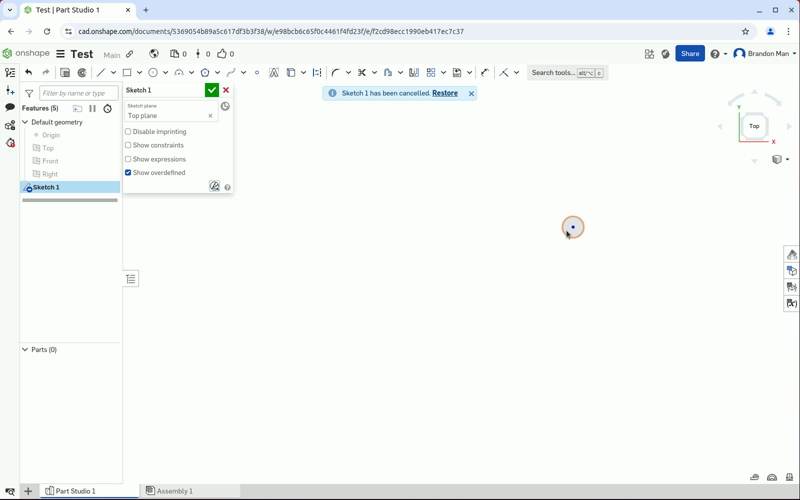
scroll(6)
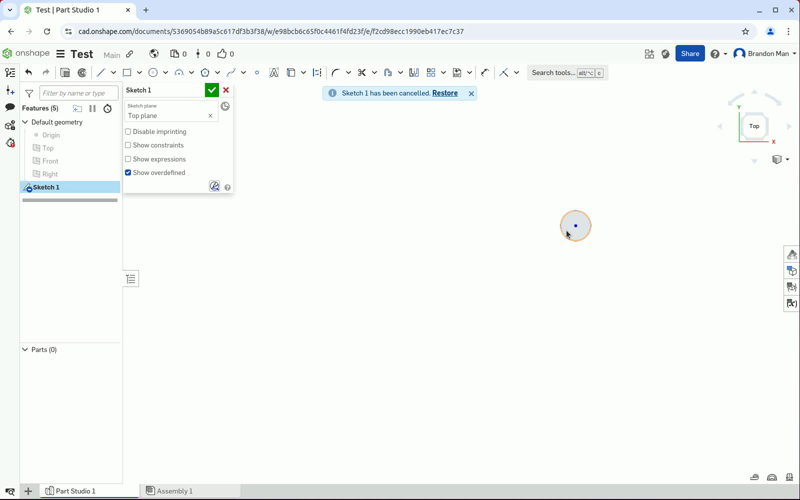
scroll(6)
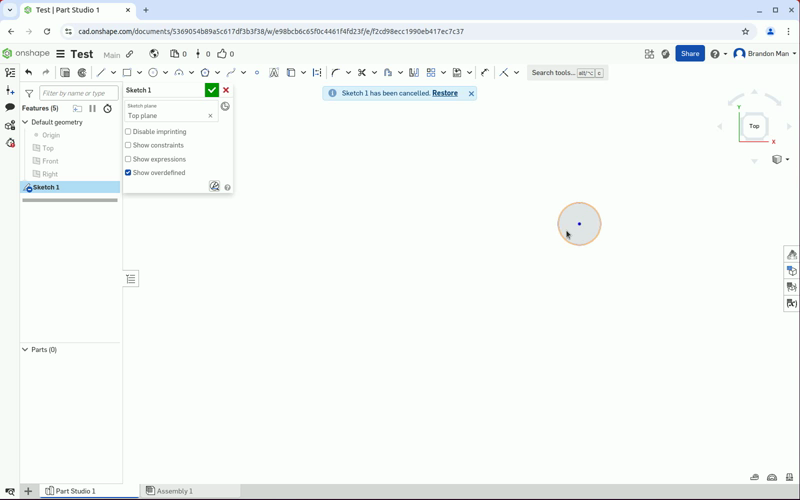
scroll(6)
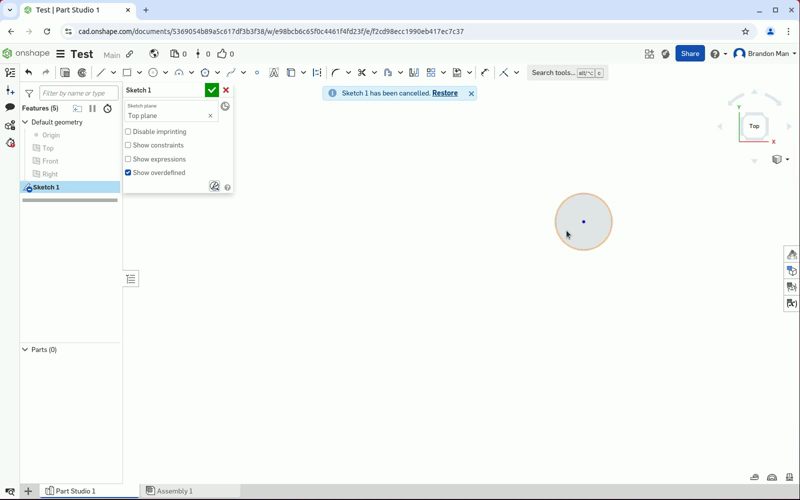
scroll(6)
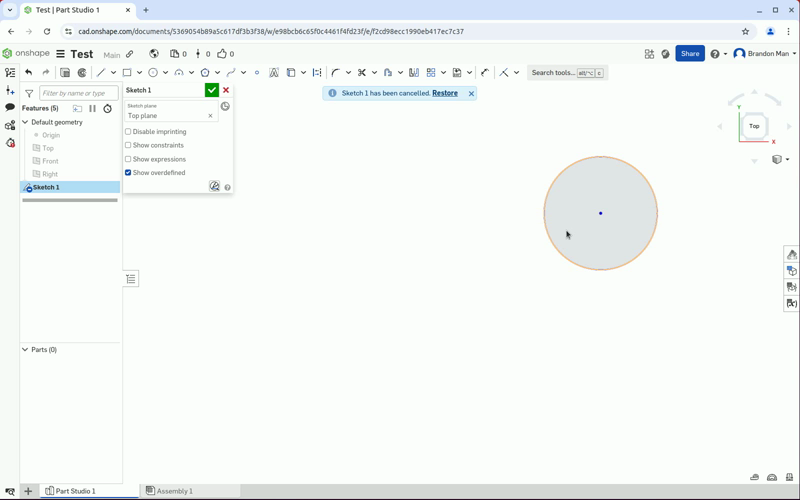
click(566, 230)
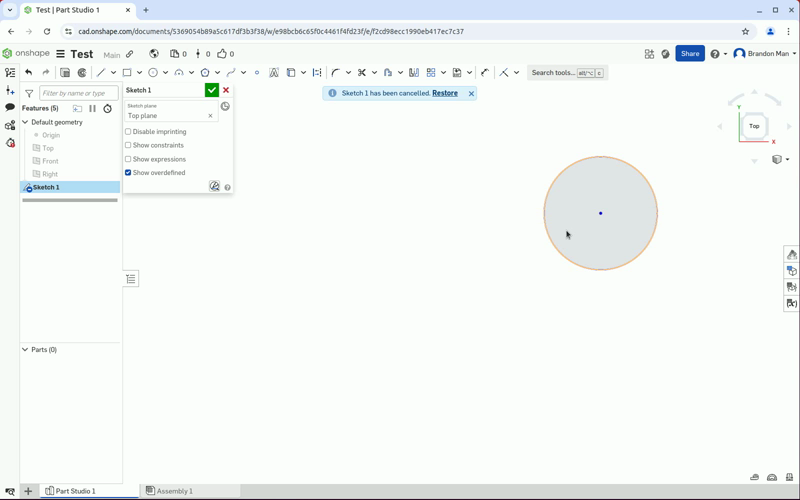
scroll(-6)
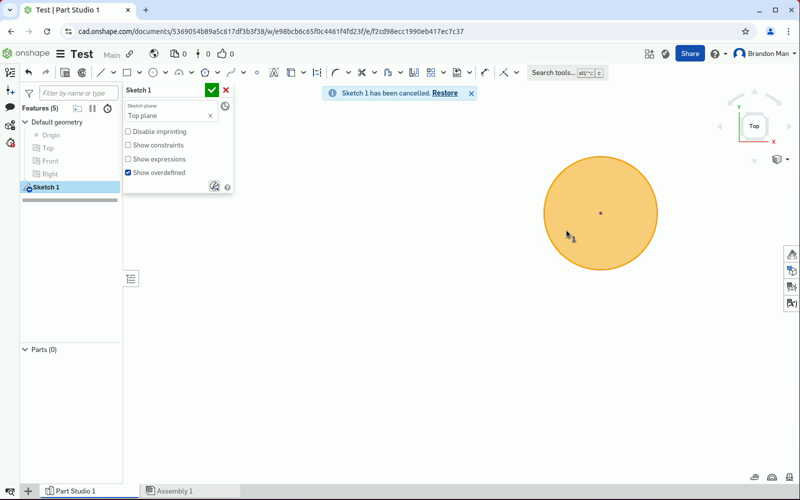
scroll(-6)
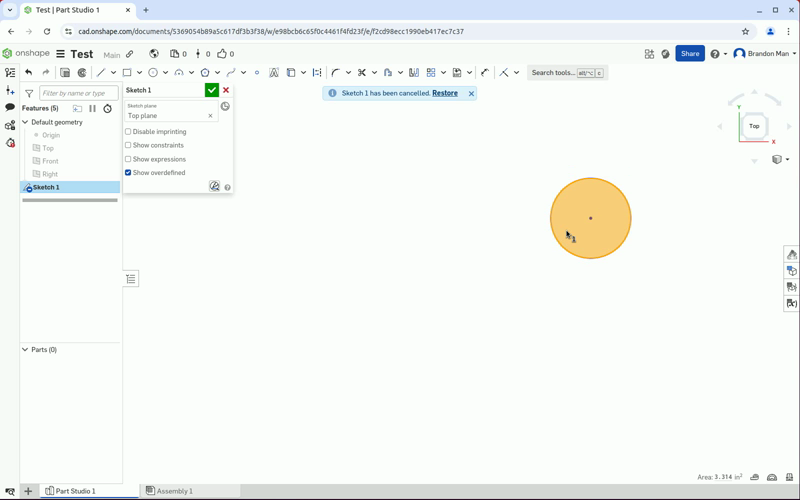
scroll(-6)
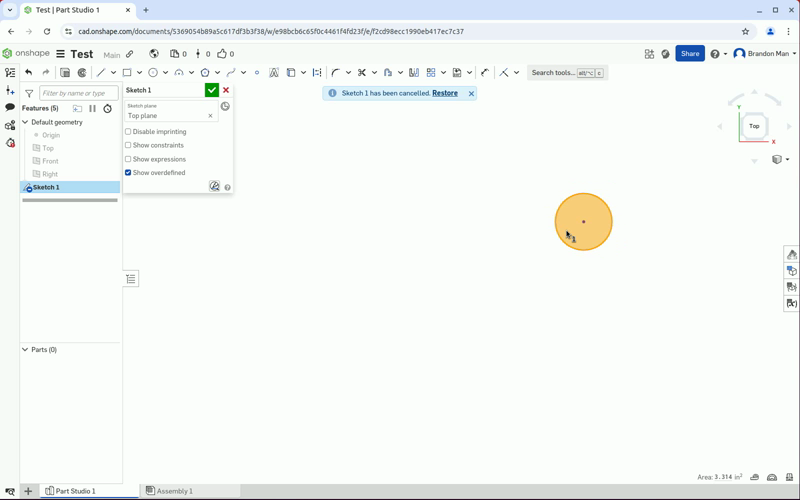
scroll(-6)
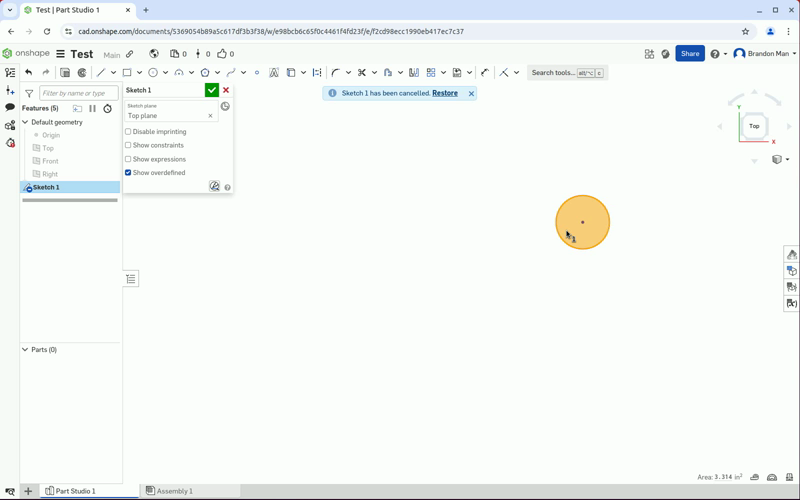
scroll(-6)
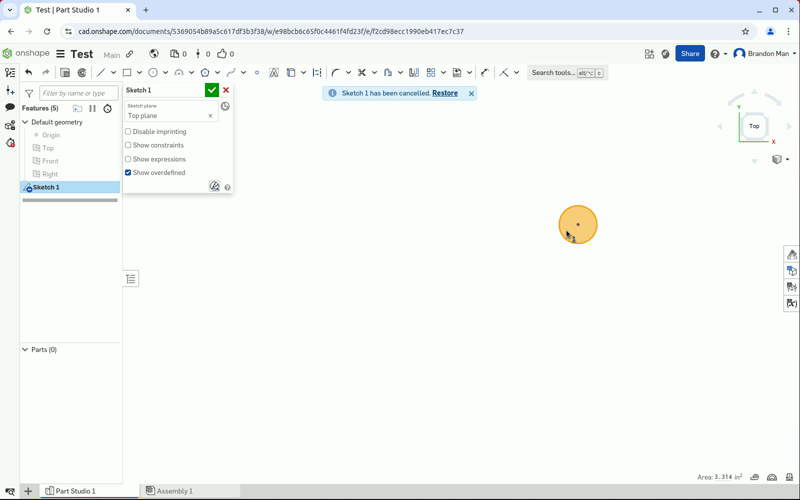
scroll(-6)
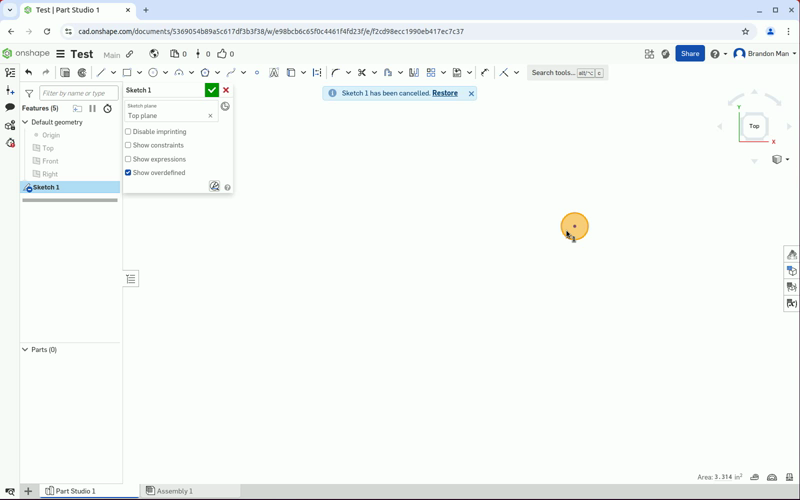
scroll(-6)
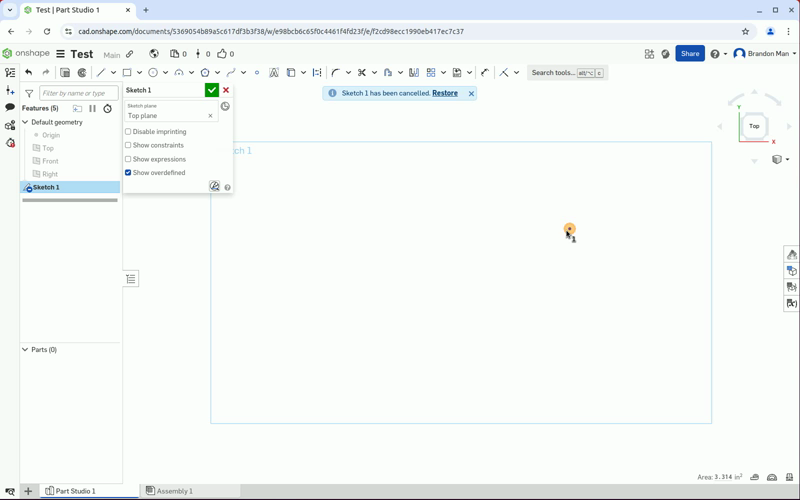
mouse_move(73, 352)
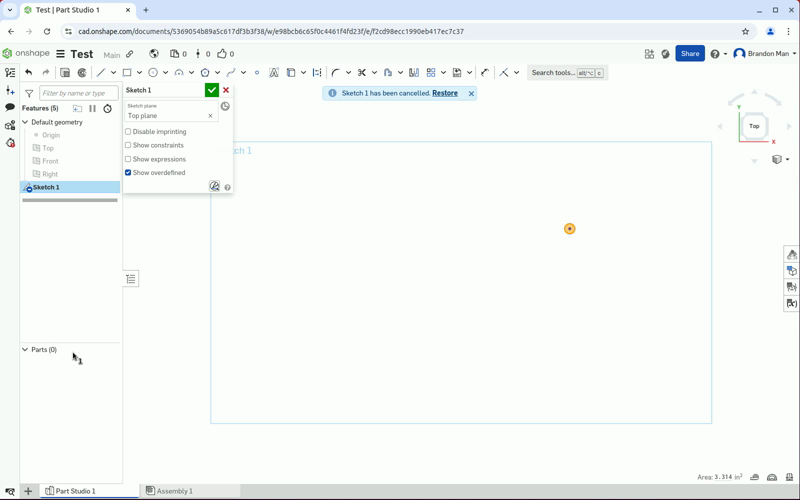
key(shift+y)
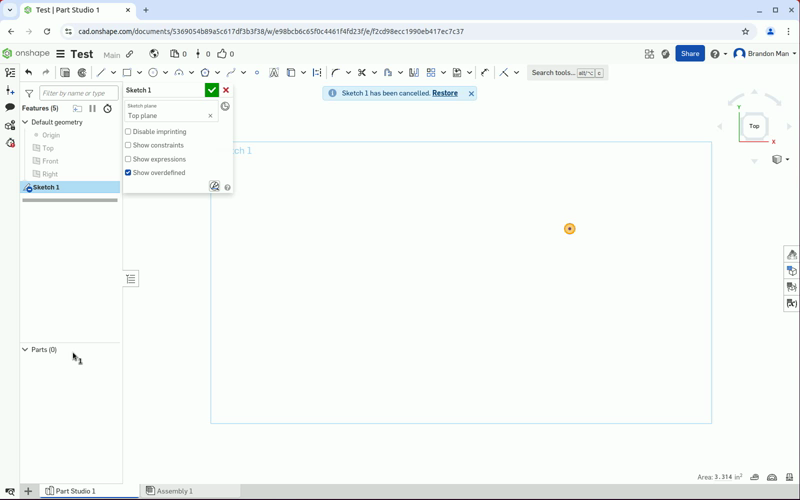
key(shift+e)
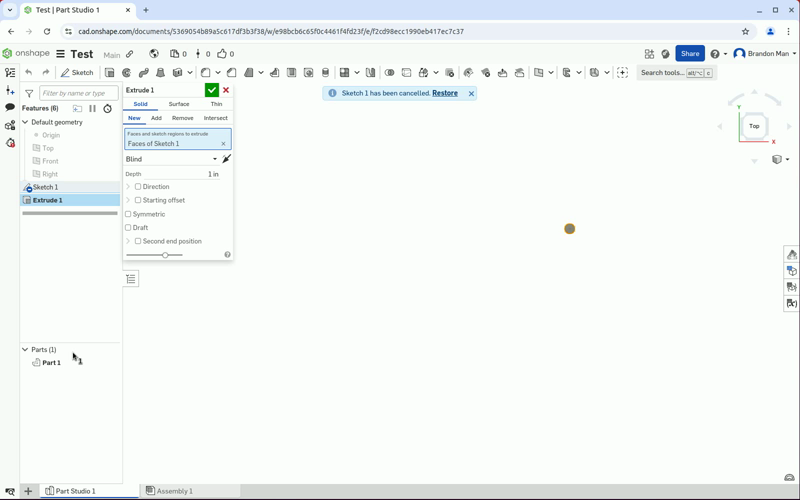
mouse_move(143, 106)
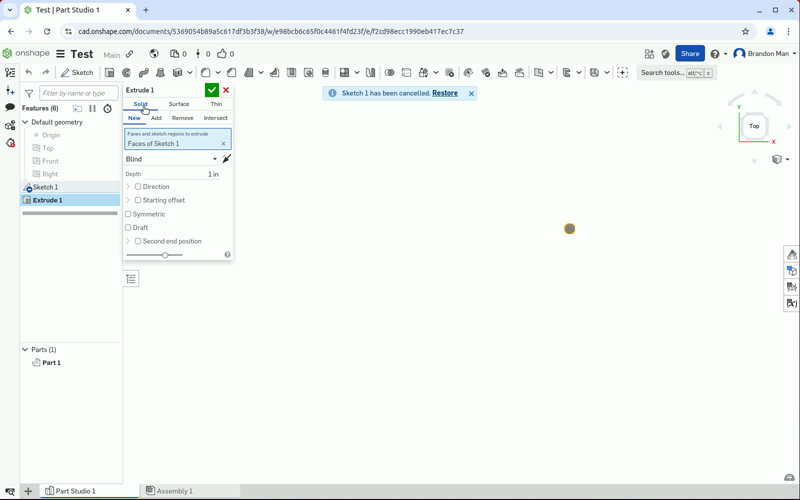
click(143, 106)
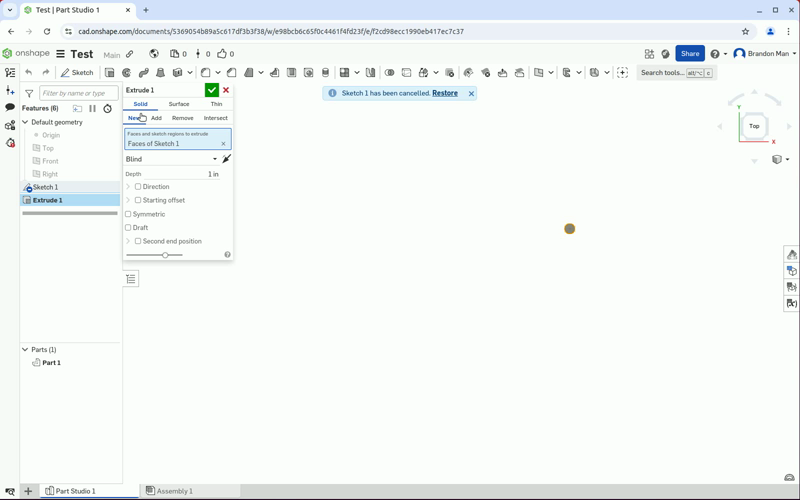
mouse_move(137, 120)
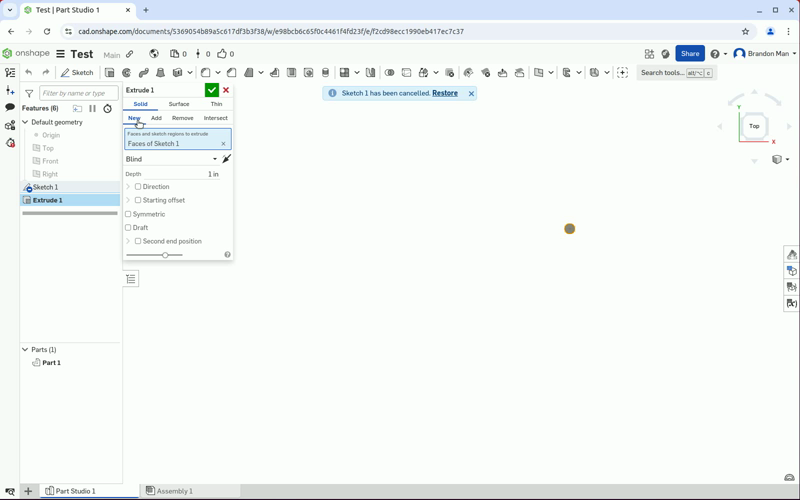
click(137, 120)
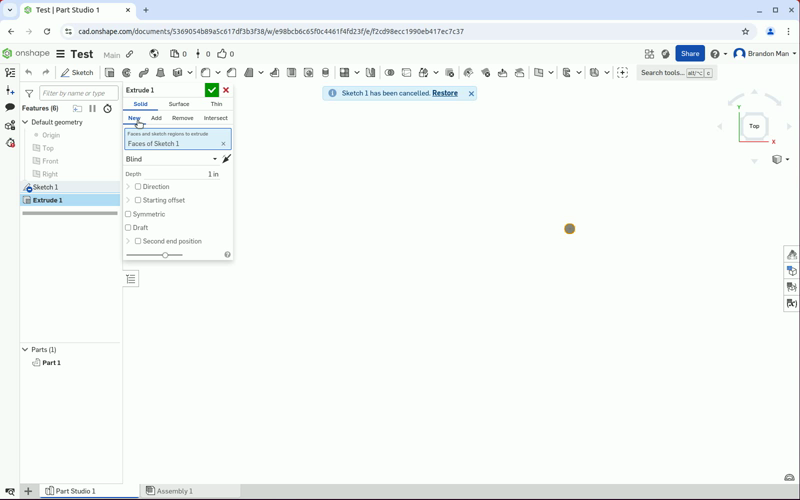
key(tab, 4)
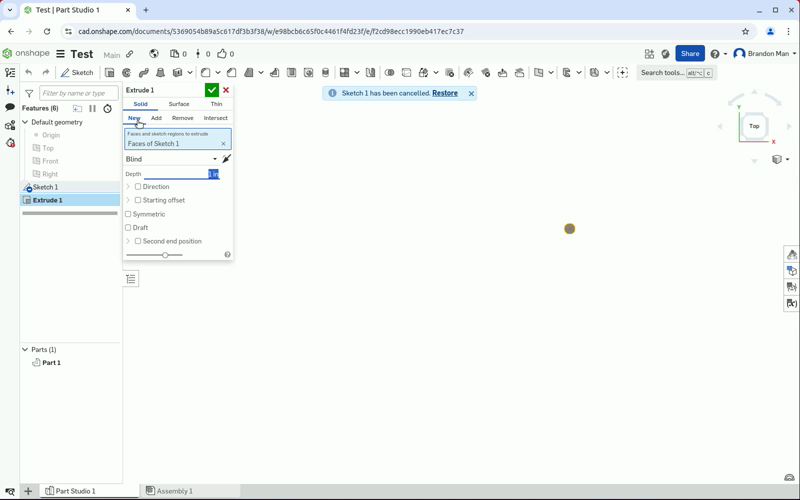
text(3.37)
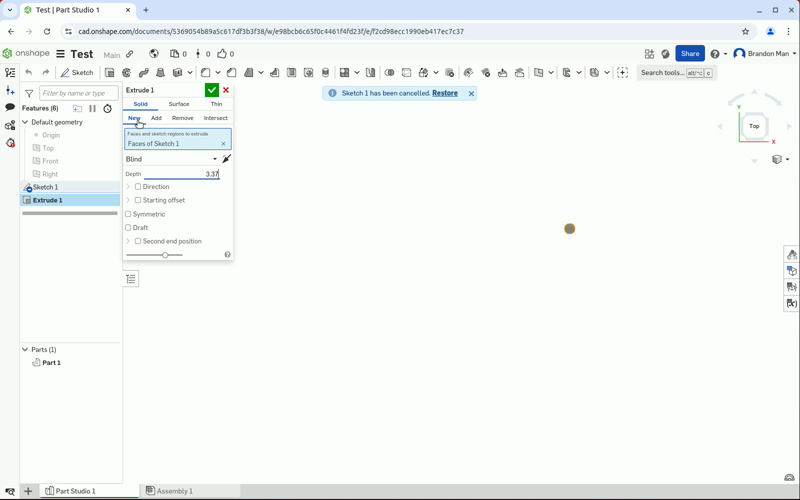
key(enter)
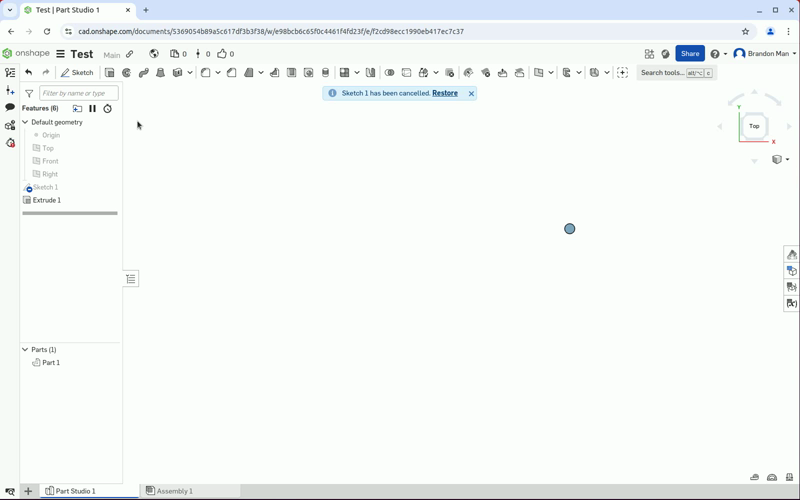
key(shift+h)
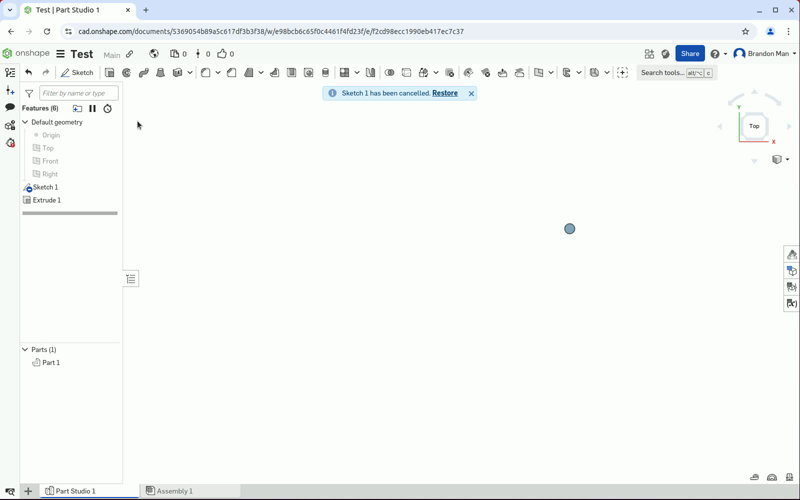
key(shift+h)
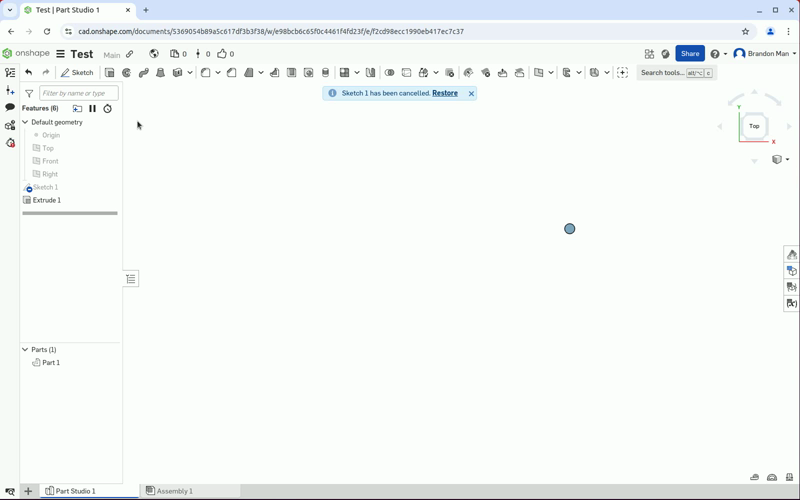
mouse_move(73, 189)
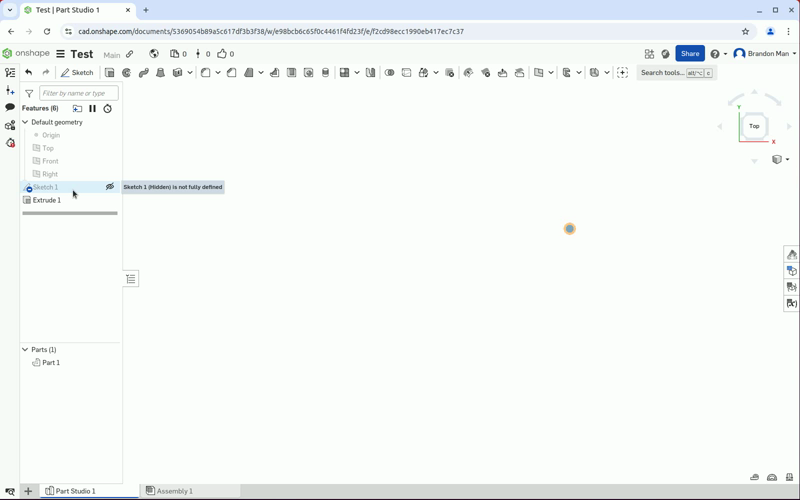
click(73, 189)
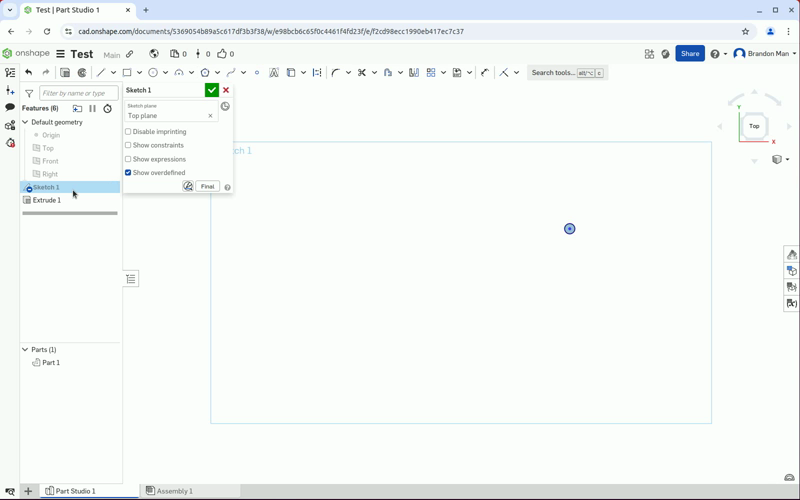
mouse_move(229, 92)
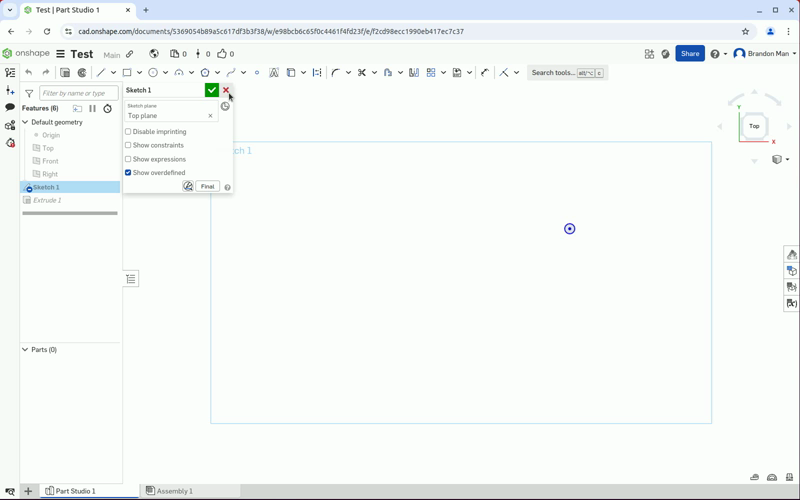
click(229, 92)
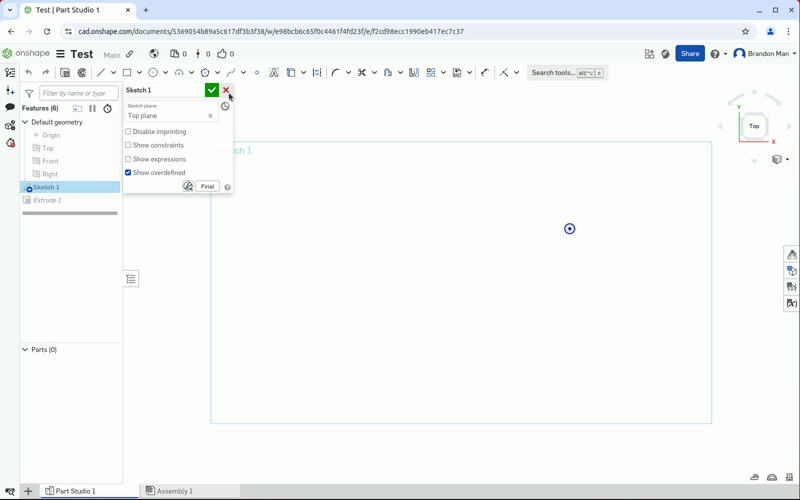
key(shift+s)
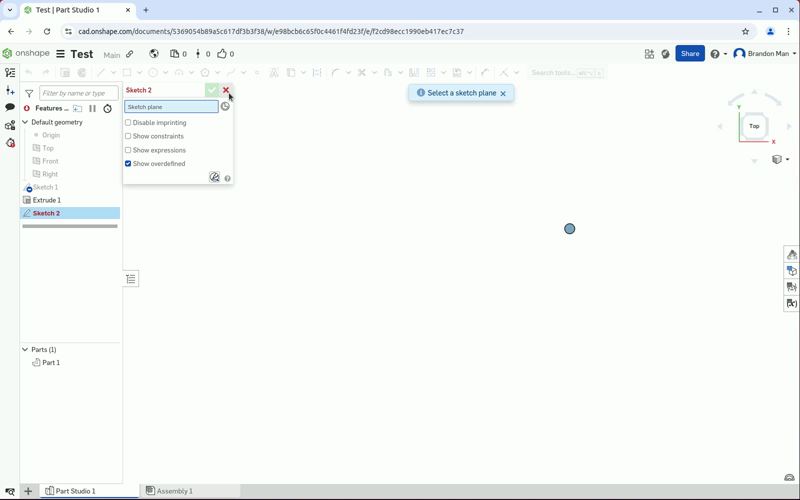
mouse_move(73, 150)
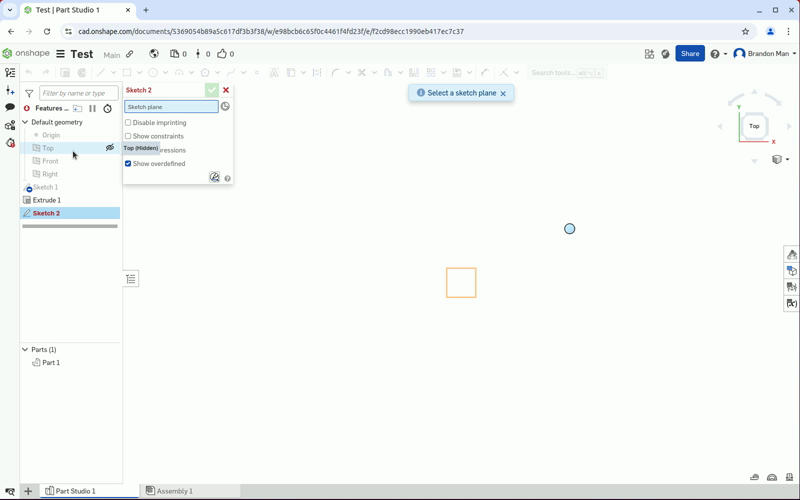
click(73, 150)
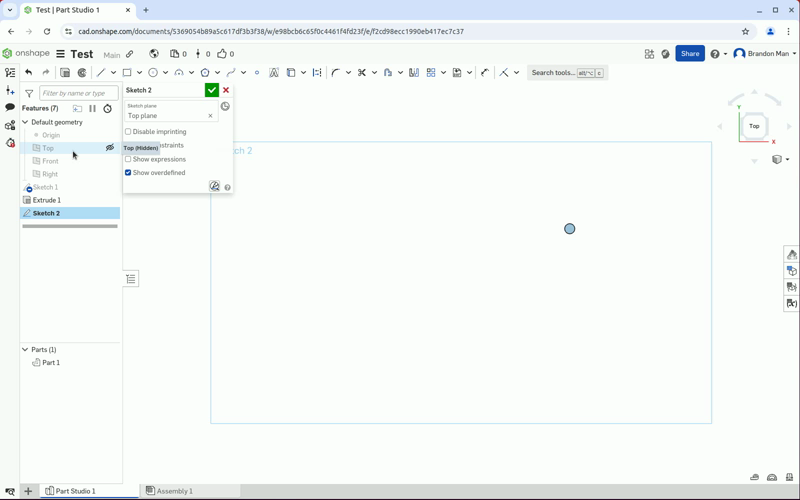
mouse_move(73, 352)
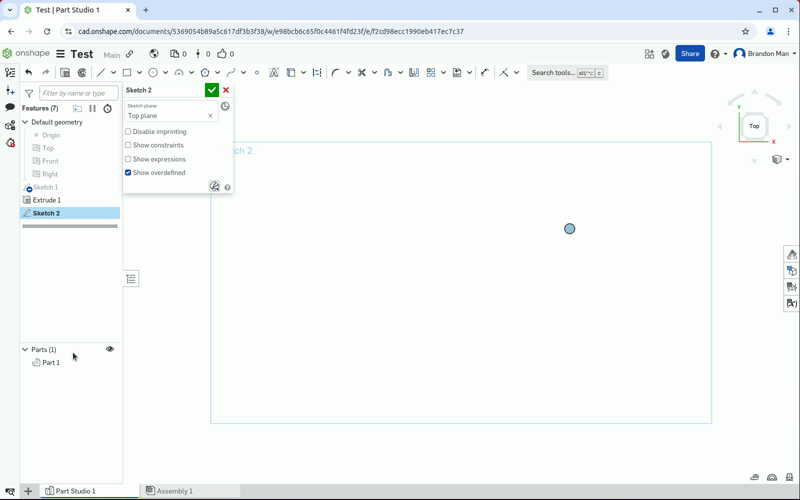
key(y)
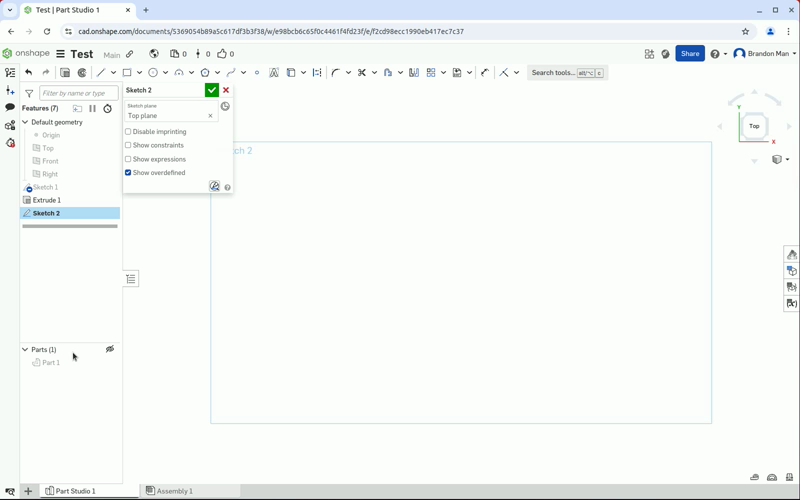
key(c)
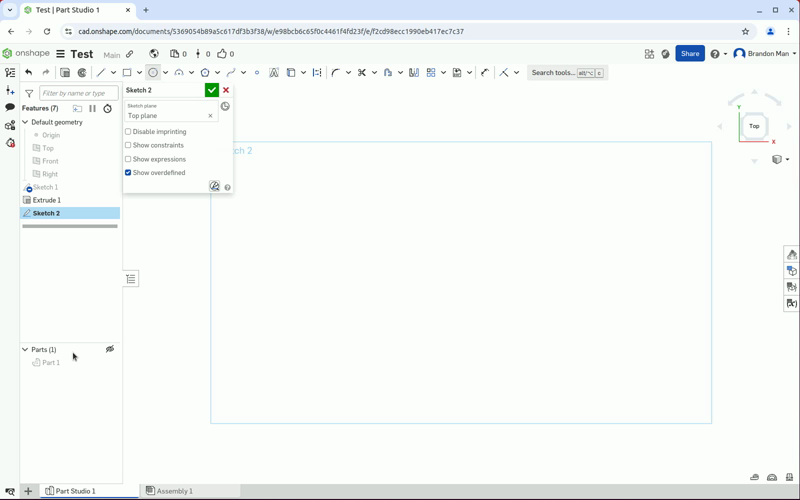
key_down(shift)
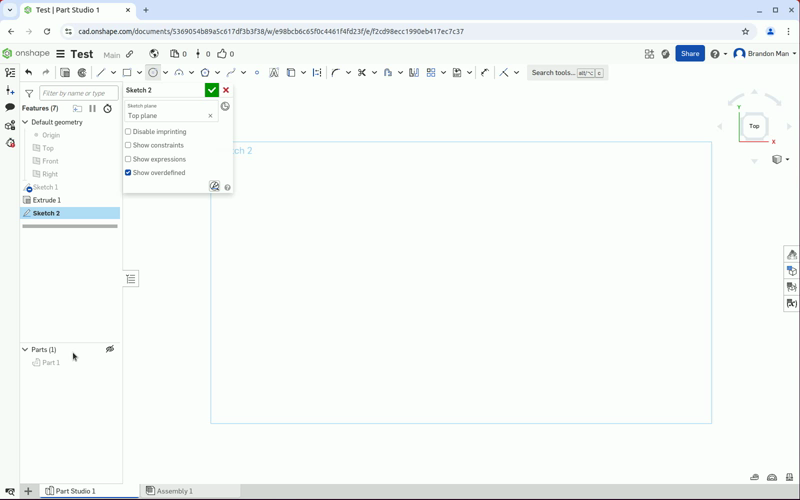
mouse_move(470, 186)
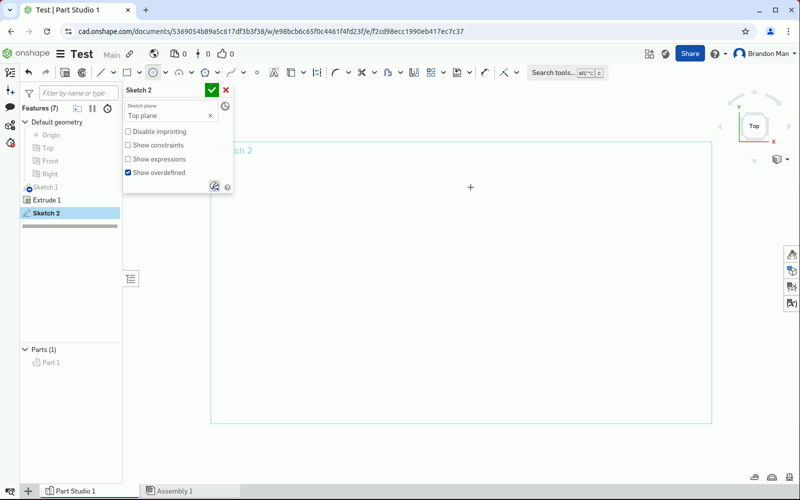
click(470, 186)
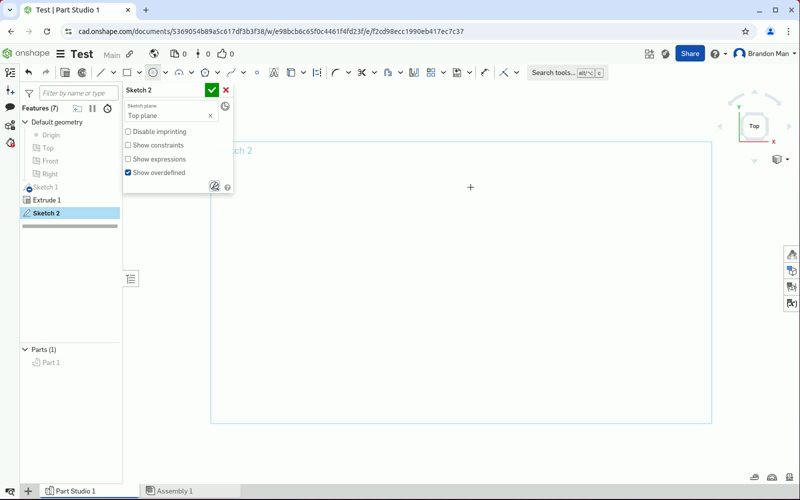
key_up(shift)
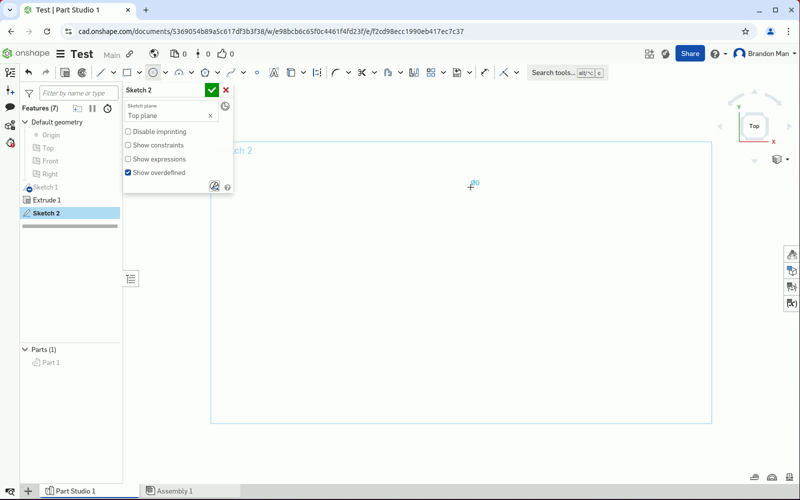
mouse_move(480, 186)
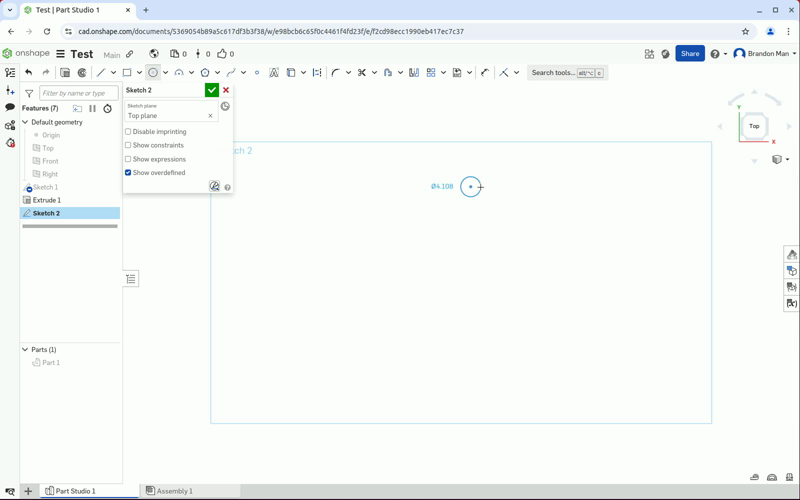
click(480, 186)
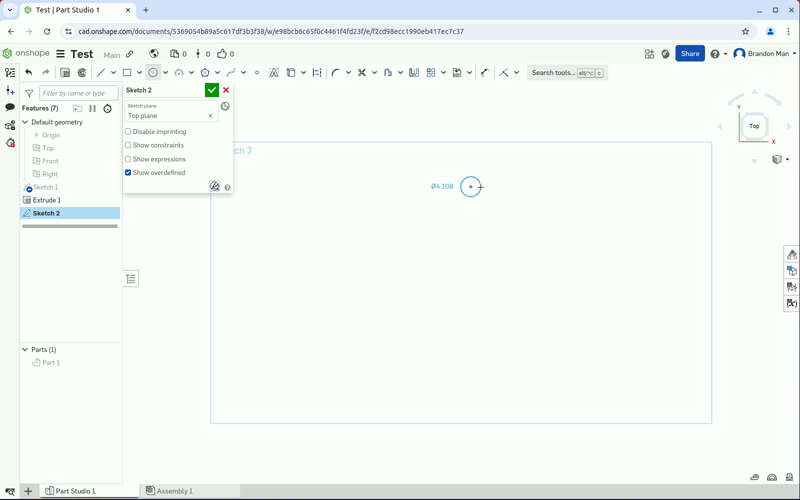
key(esc)
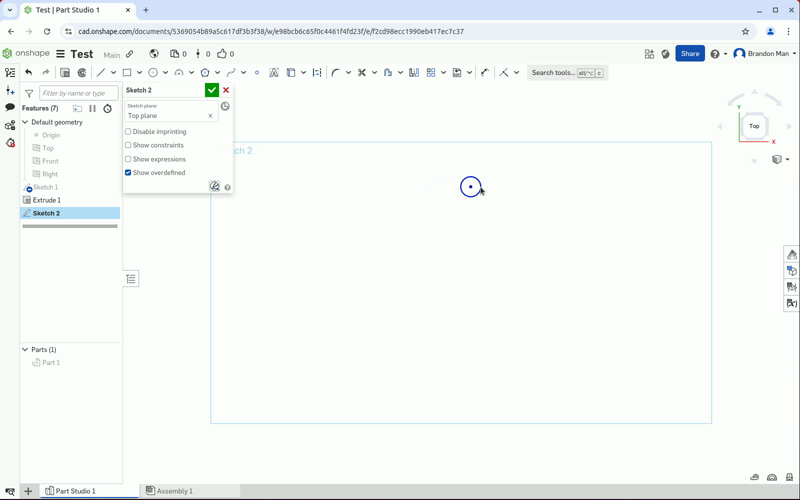
mouse_move(474, 184)
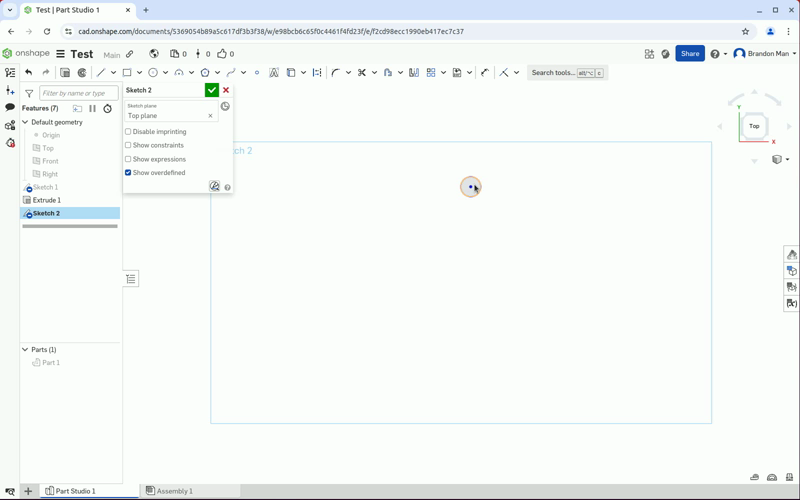
scroll(6)
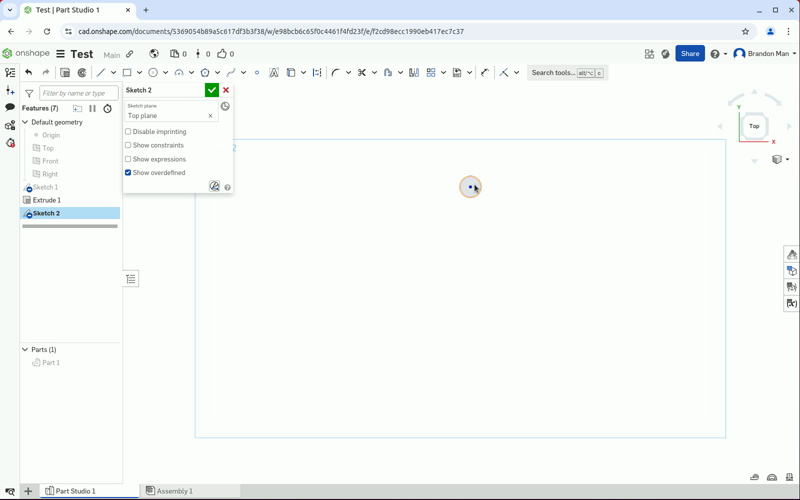
scroll(6)
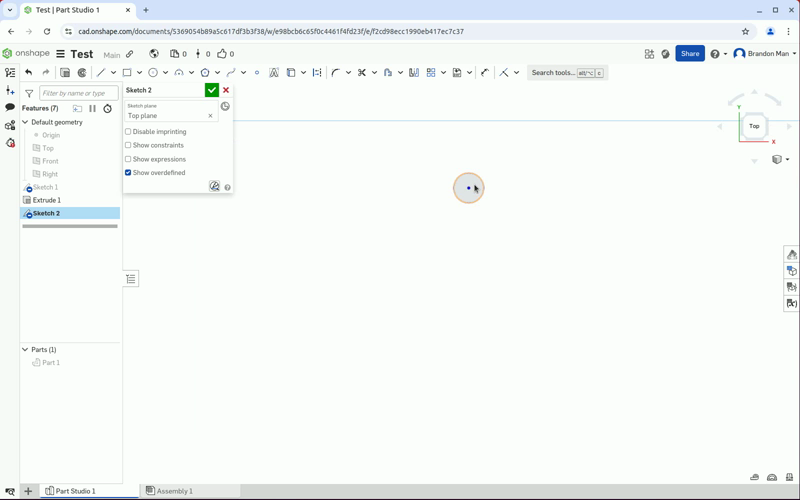
scroll(6)
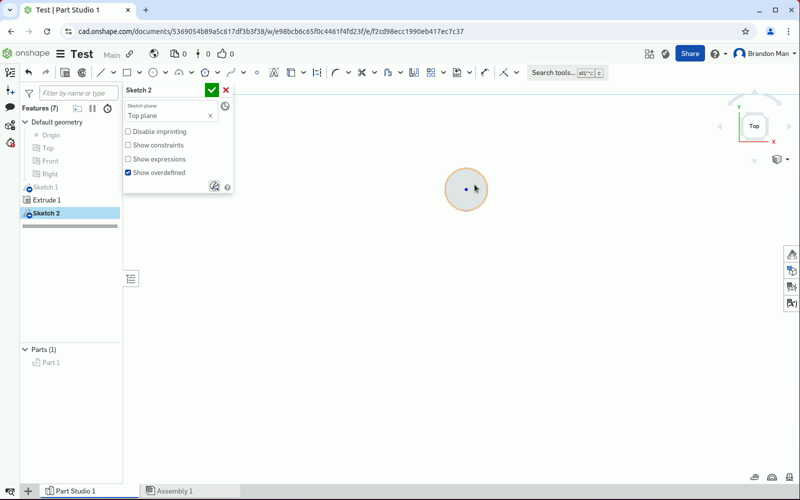
scroll(6)
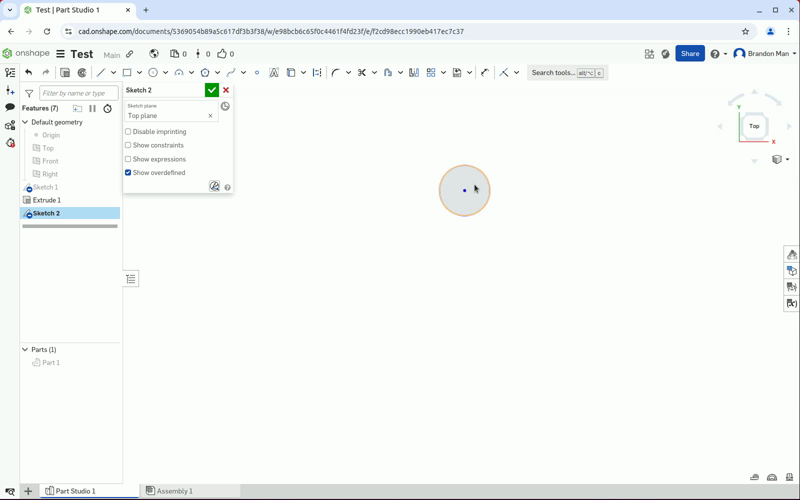
scroll(6)
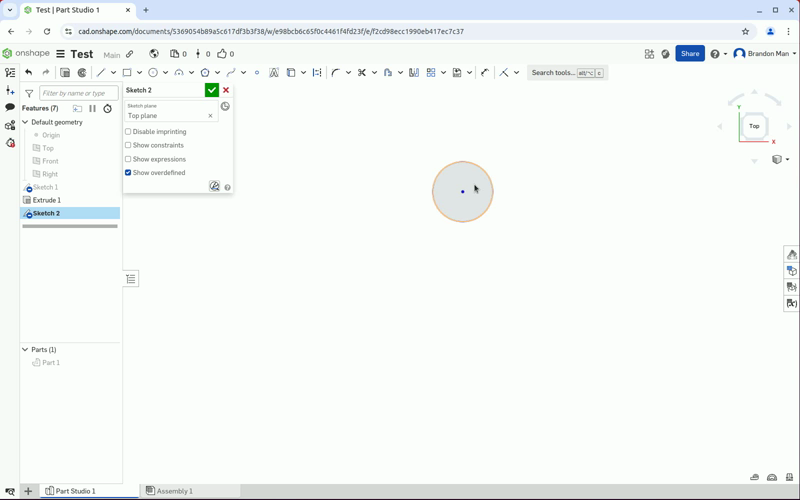
scroll(6)
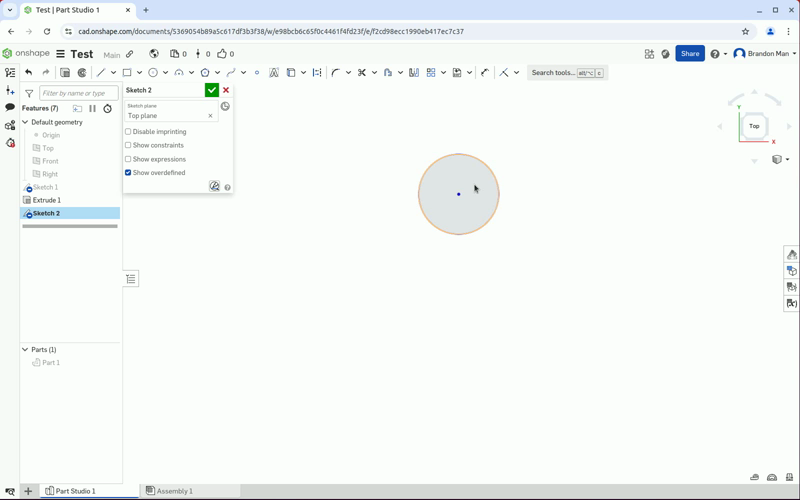
scroll(6)
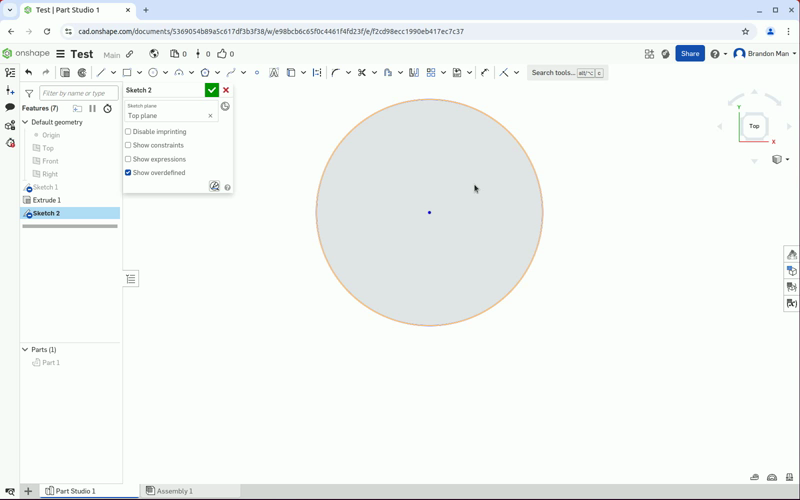
click(474, 184)
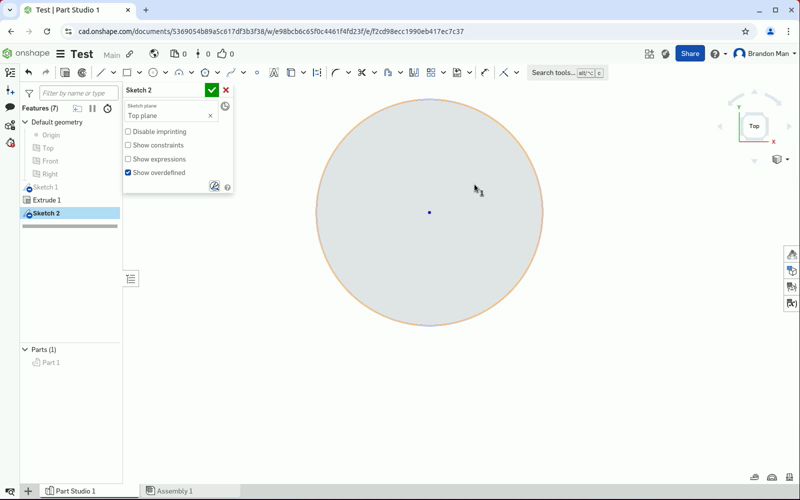
scroll(-6)
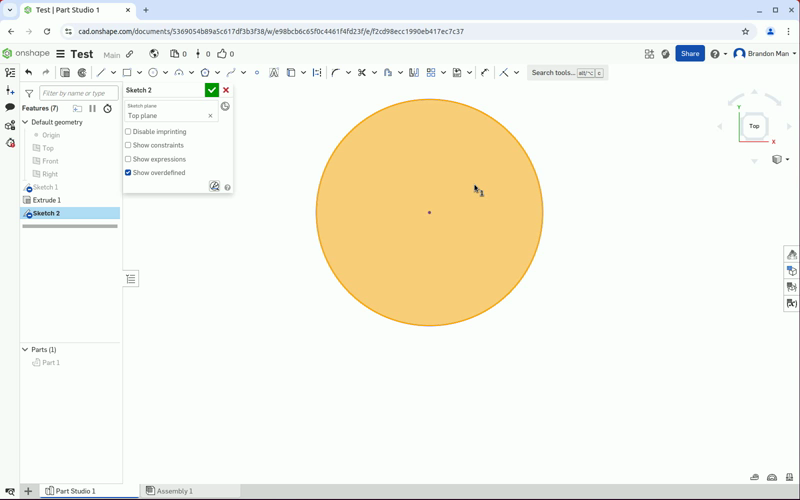
scroll(-6)
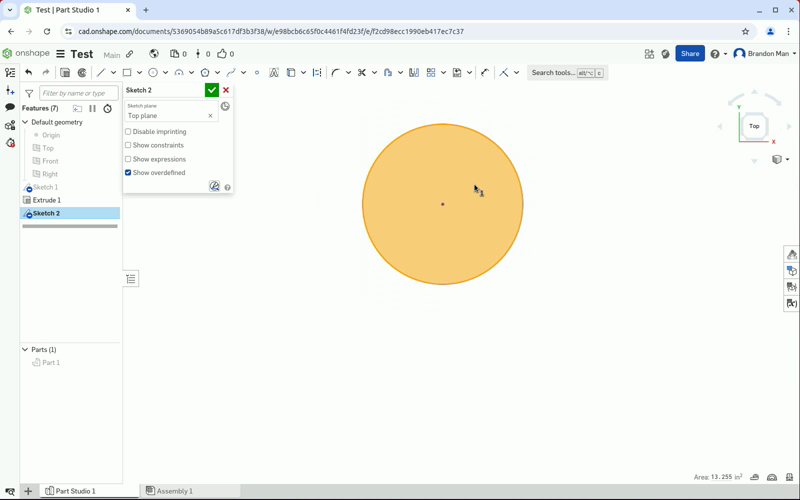
scroll(-6)
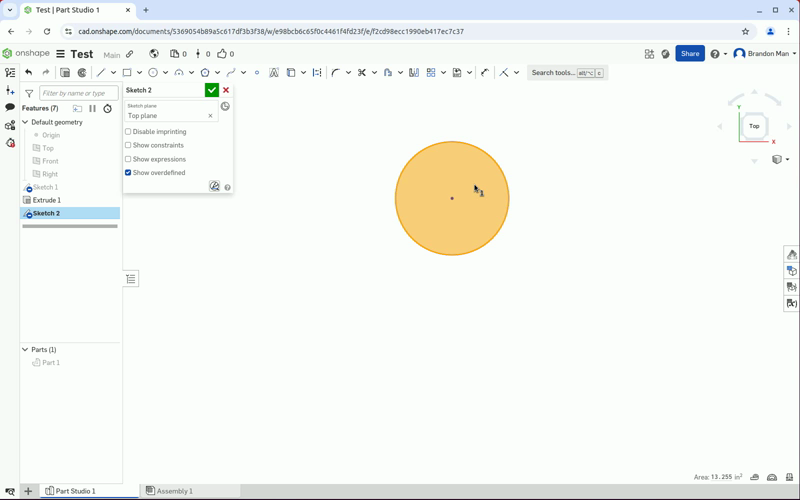
scroll(-6)
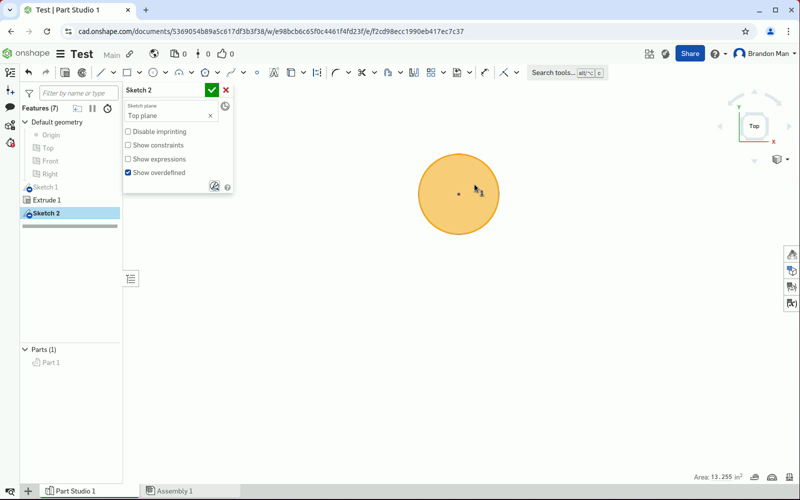
scroll(-6)
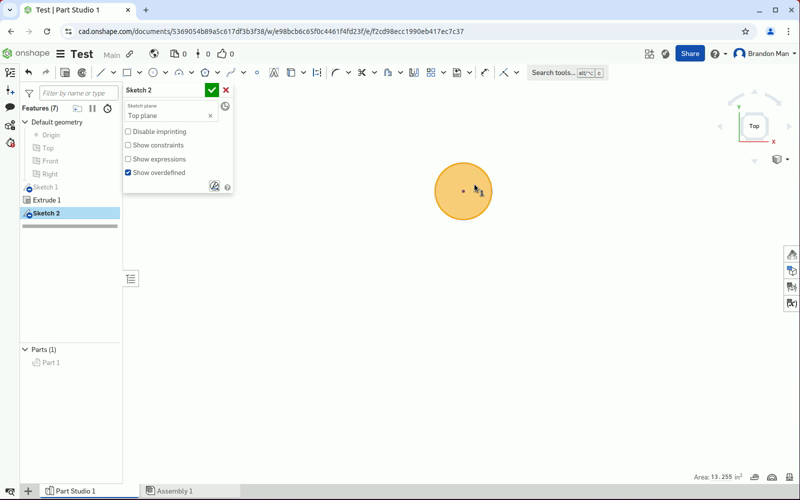
scroll(-6)
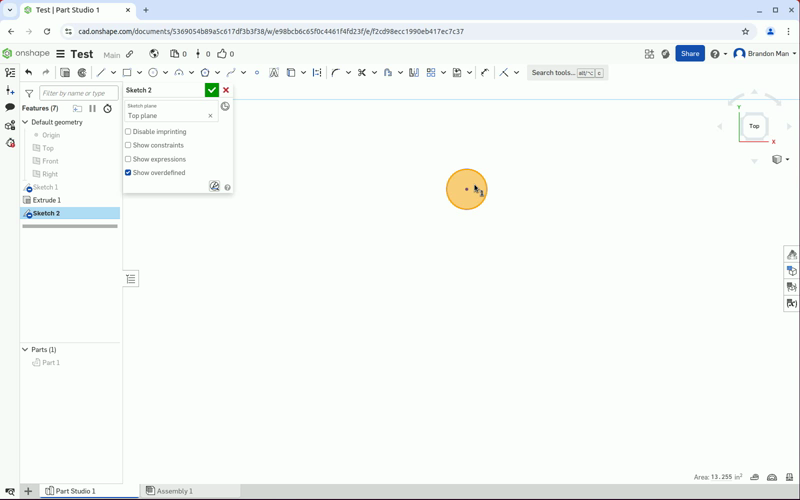
scroll(-6)
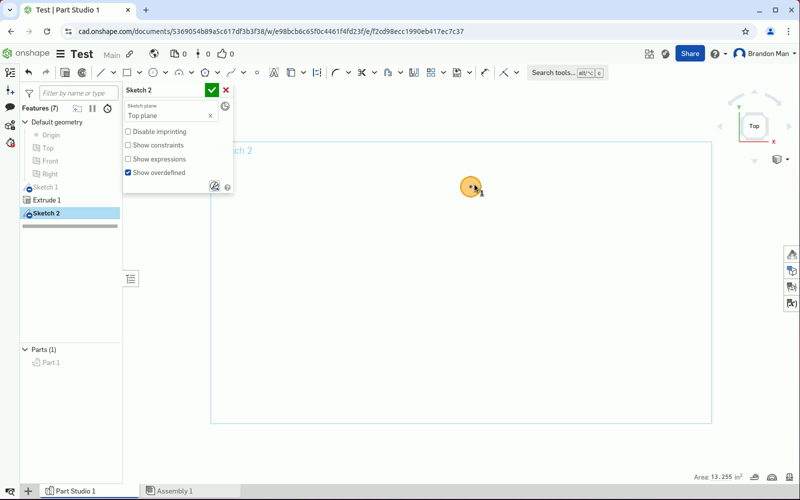
mouse_move(73, 352)
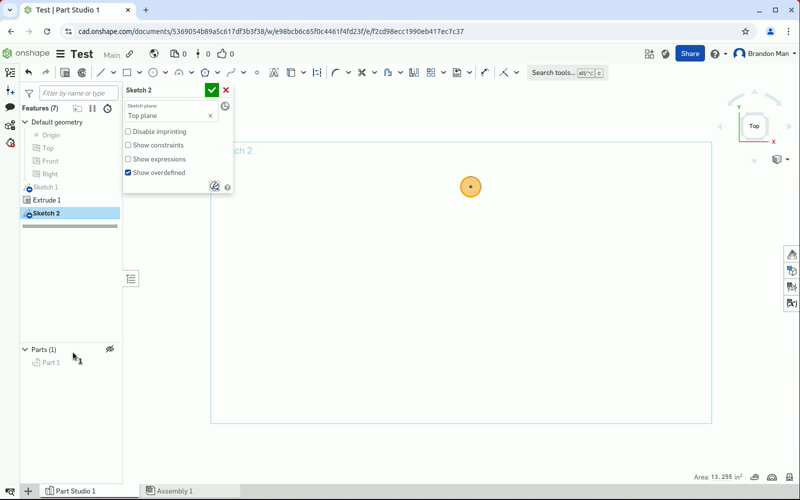
key(shift+y)
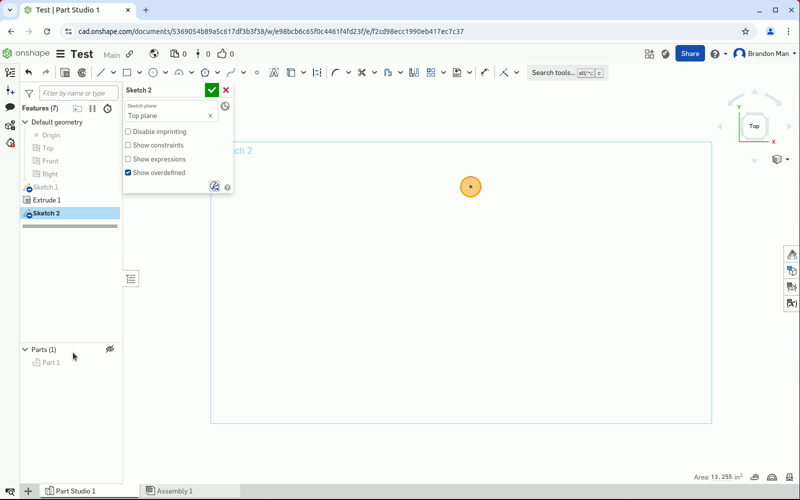
key(shift+e)
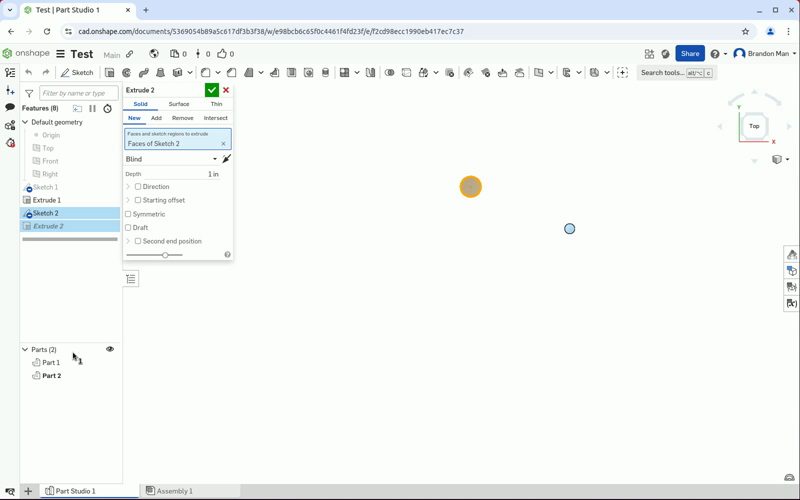
mouse_move(143, 106)
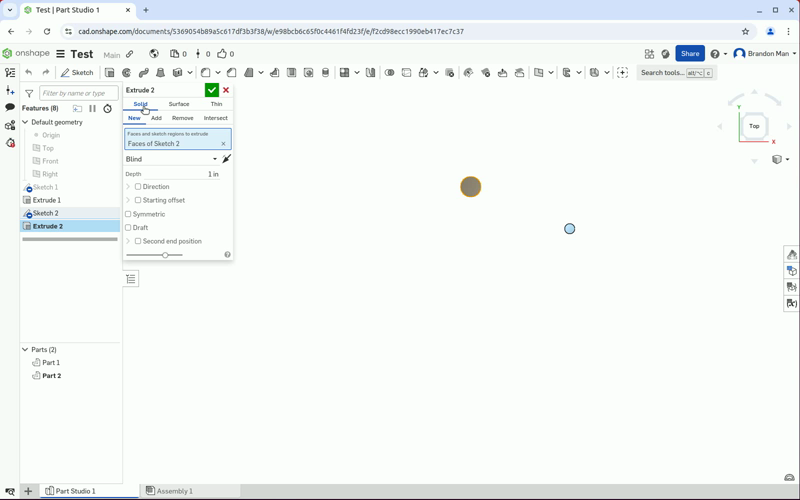
click(143, 106)
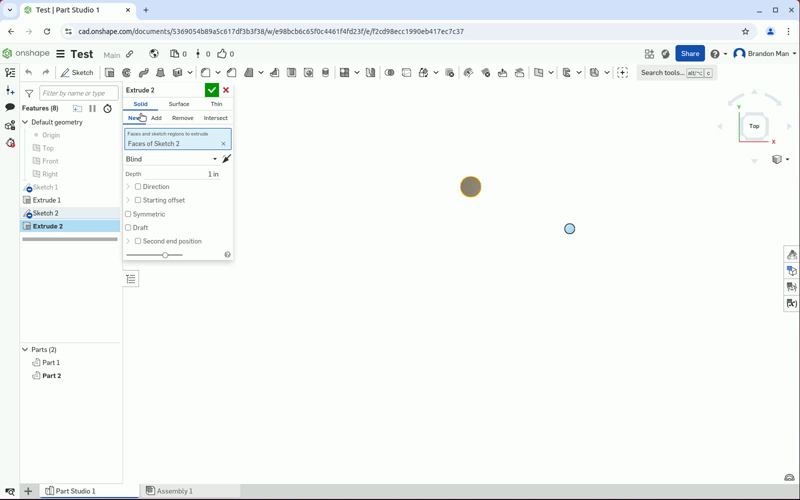
mouse_move(137, 120)
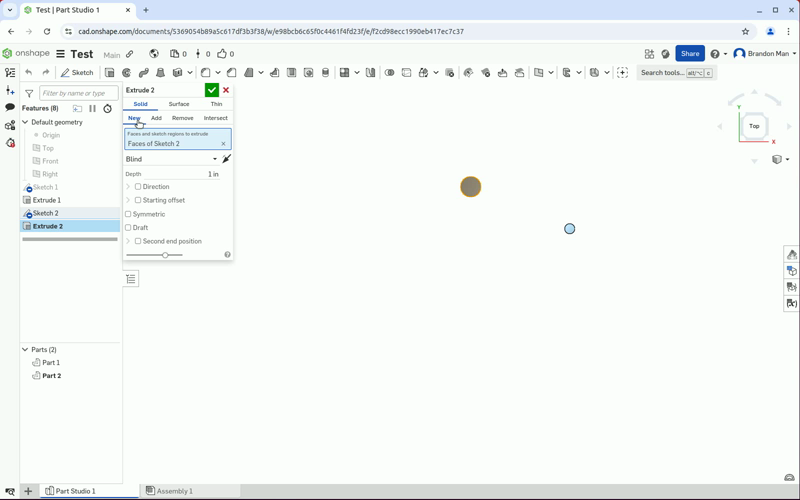
click(137, 120)
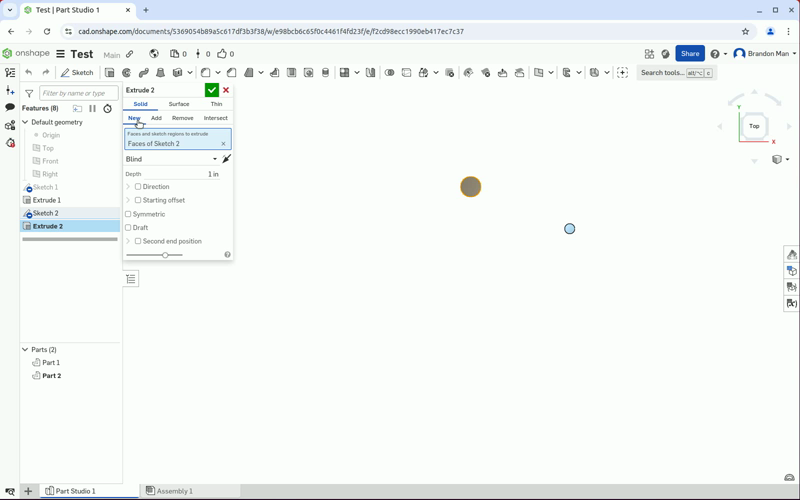
key(tab, 4)
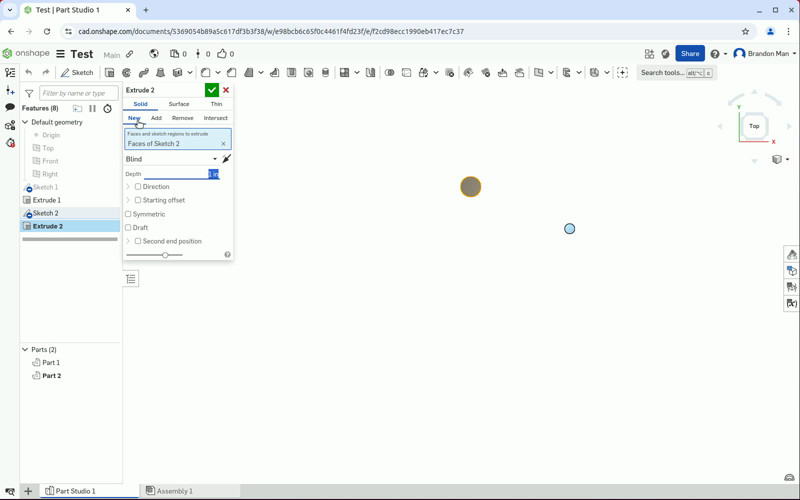
text(3.37)
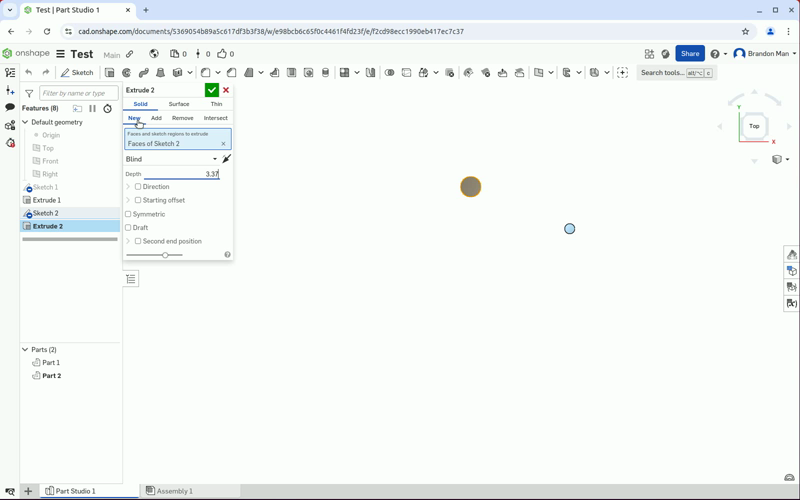
key(enter)
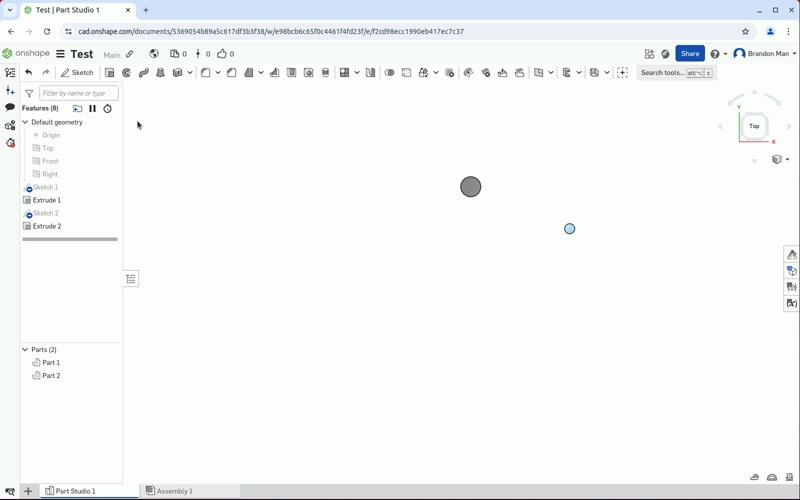
key(shift+h)
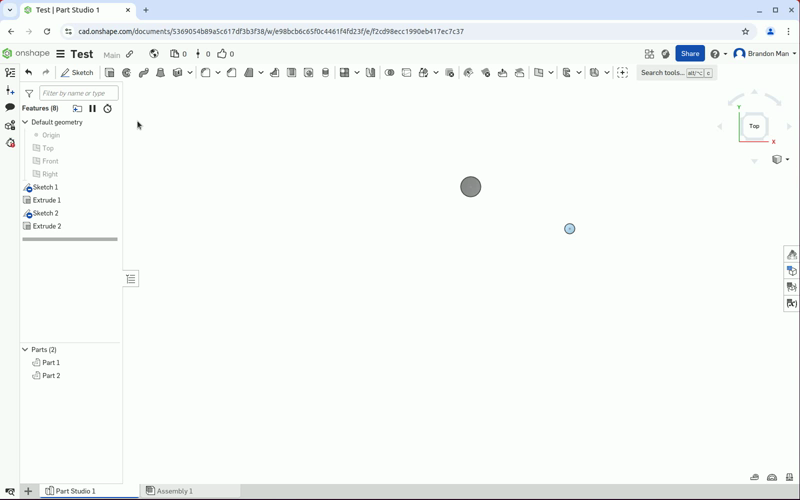
key(shift+h)
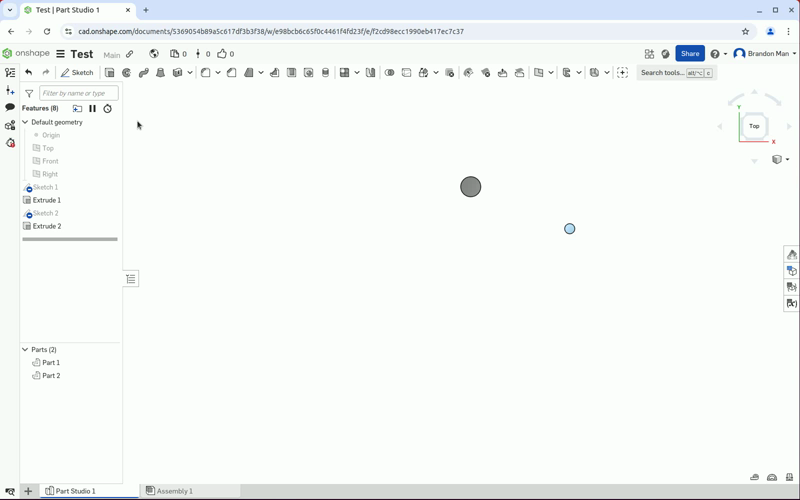
mouse_move(73, 189)
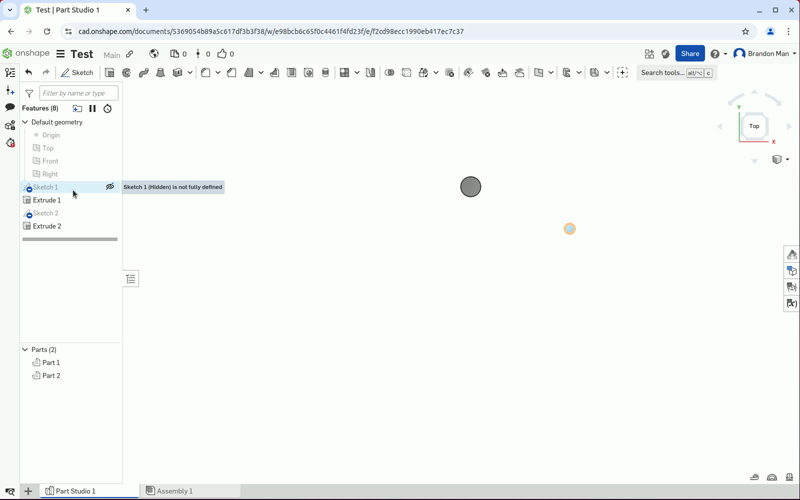
click(73, 189)
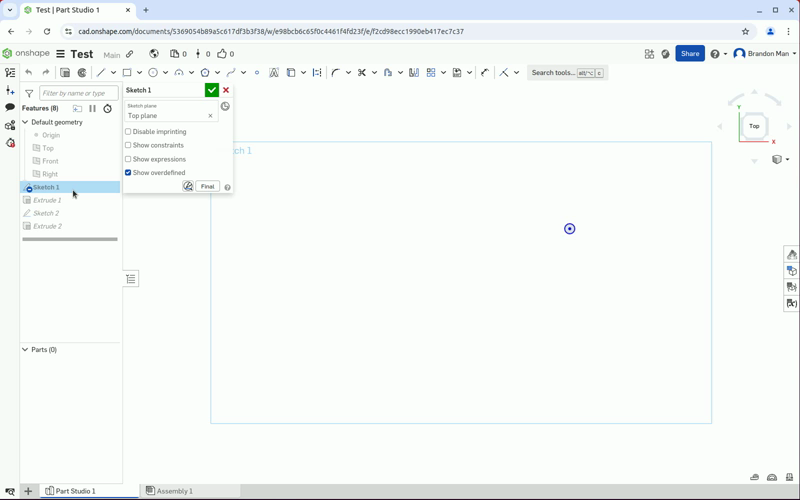
mouse_move(229, 92)
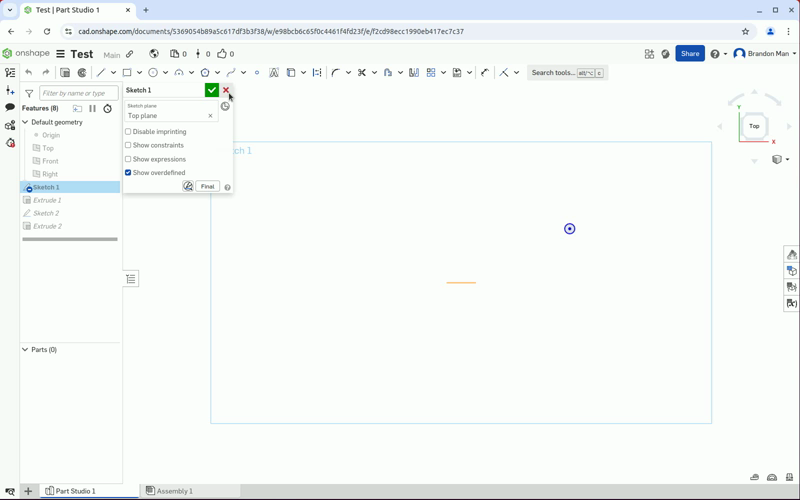
click(229, 92)
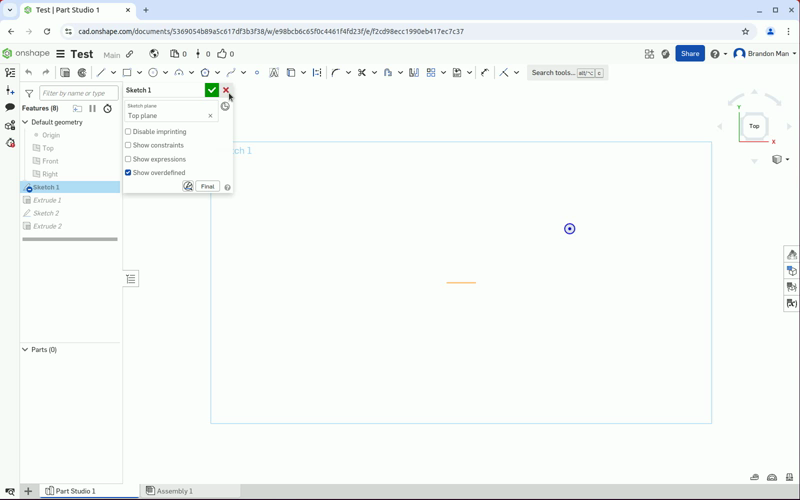
key(shift+s)
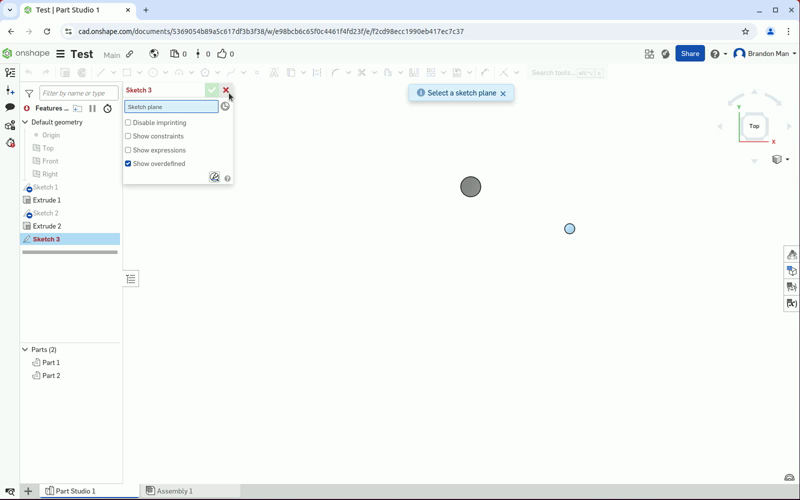
mouse_move(73, 150)
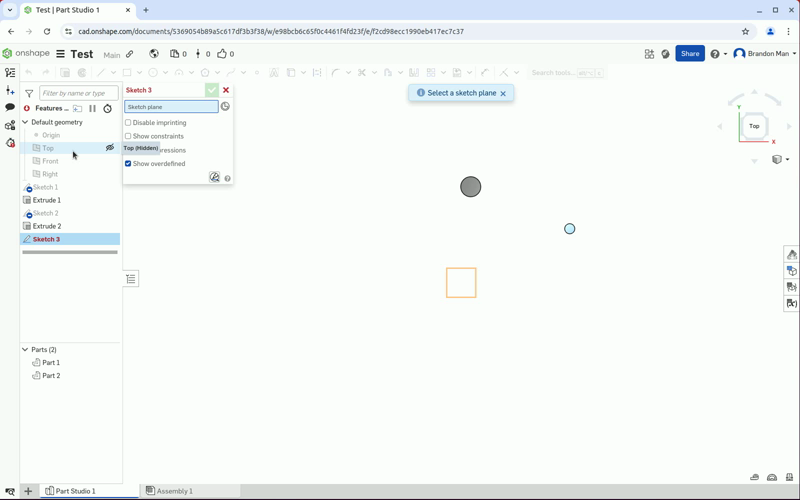
click(73, 150)
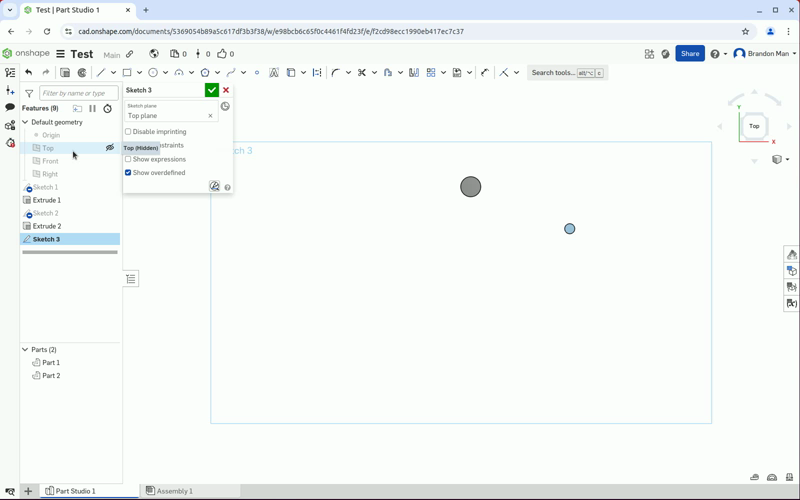
mouse_move(73, 352)
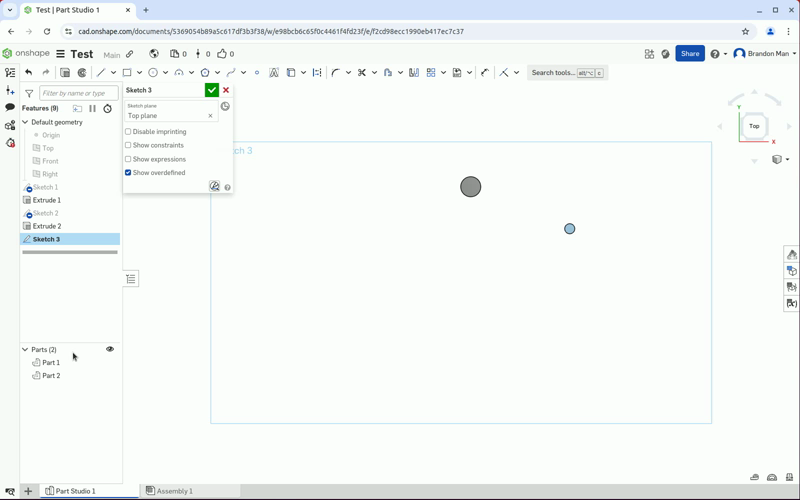
key(y)
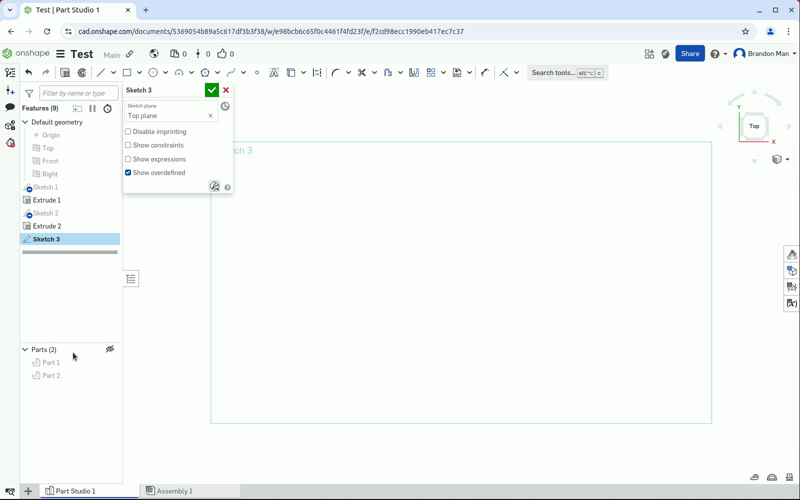
key(l)
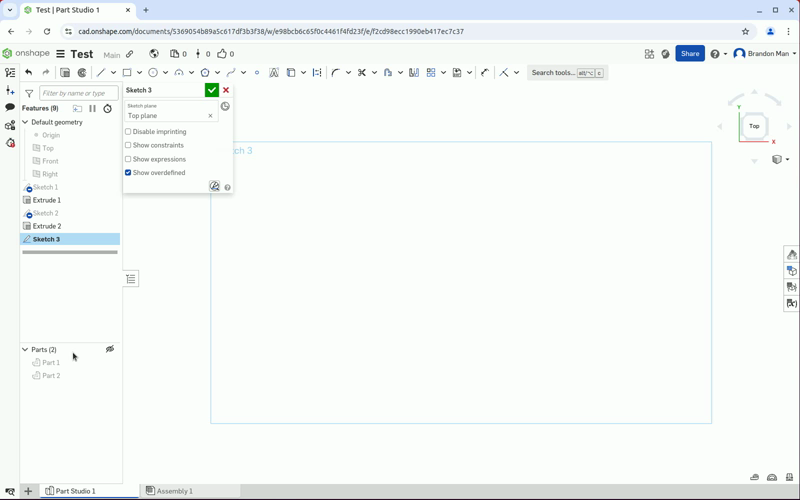
key_down(shift)
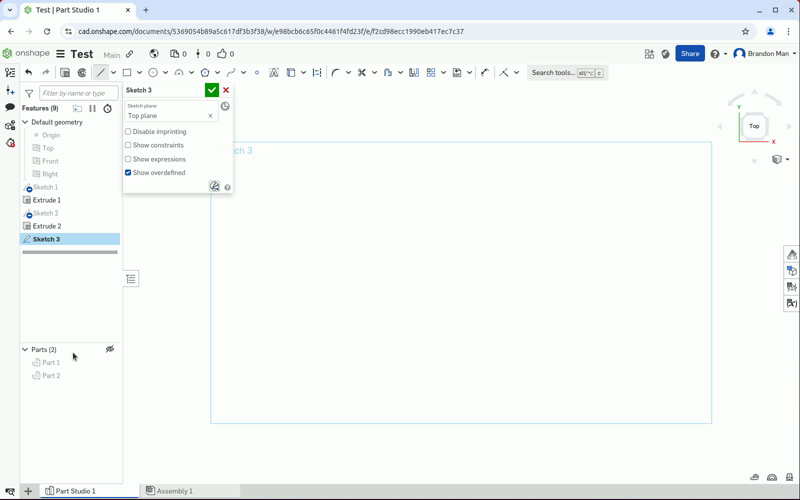
mouse_move(460, 282)
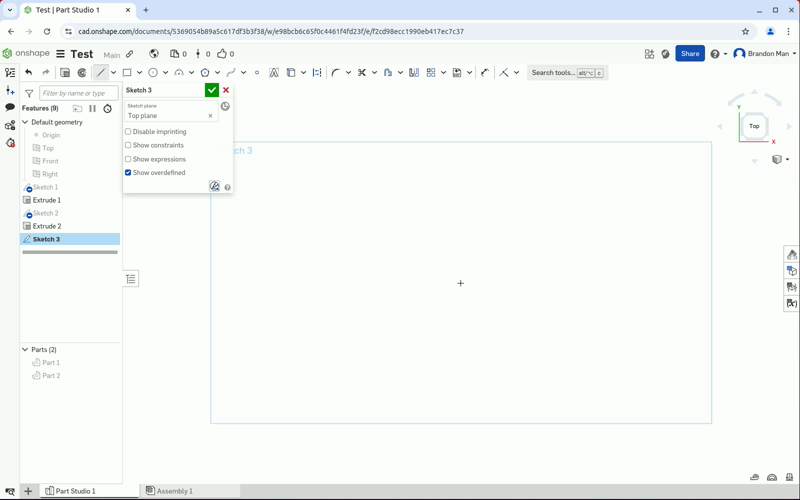
click(460, 282)
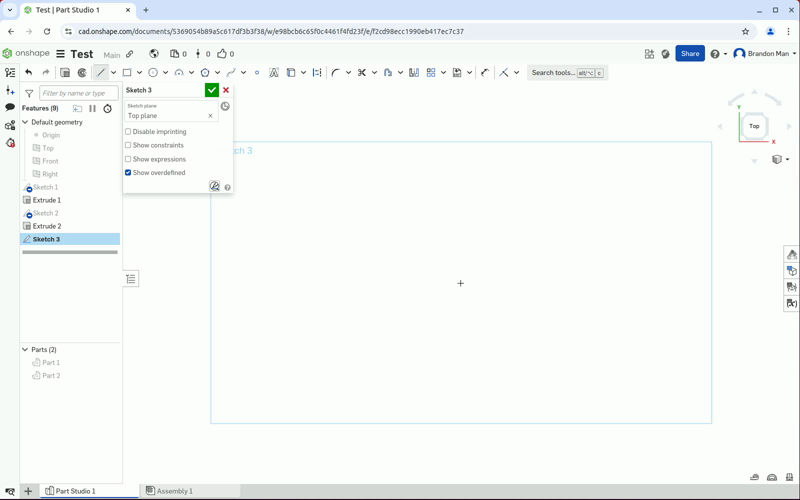
key_up(shift)
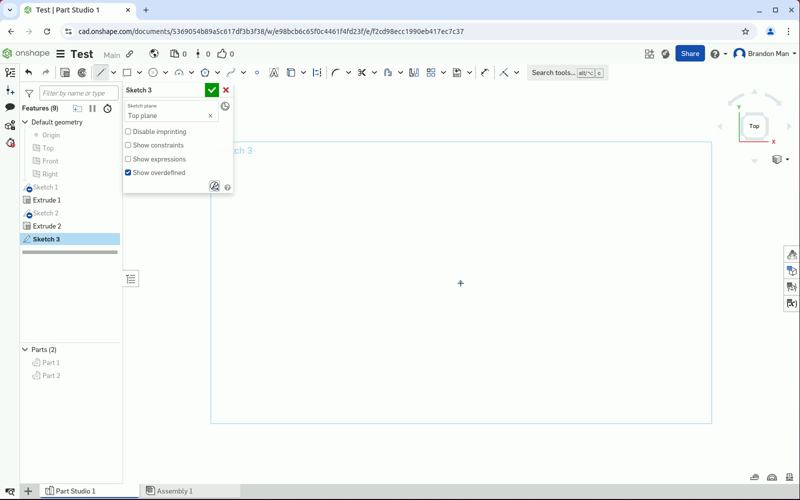
key_down(shift)
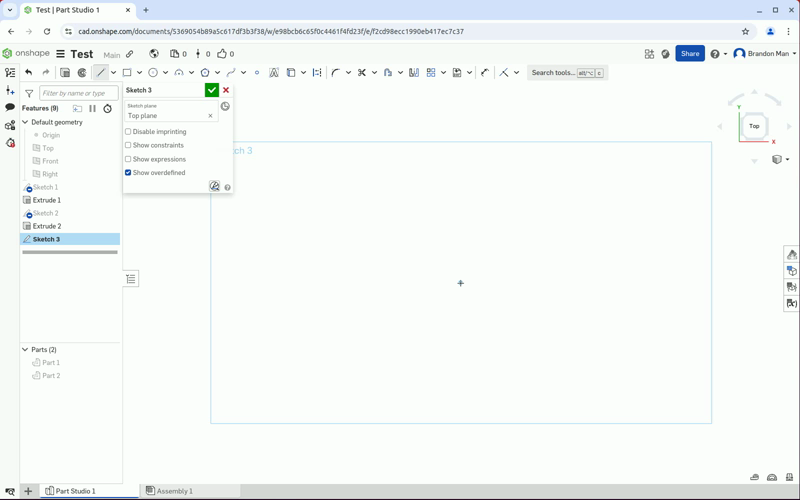
mouse_move(573, 282)
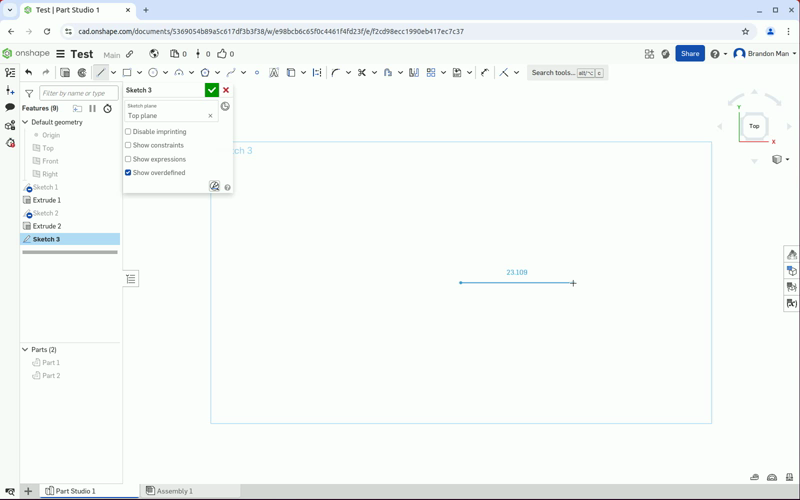
click(573, 282)
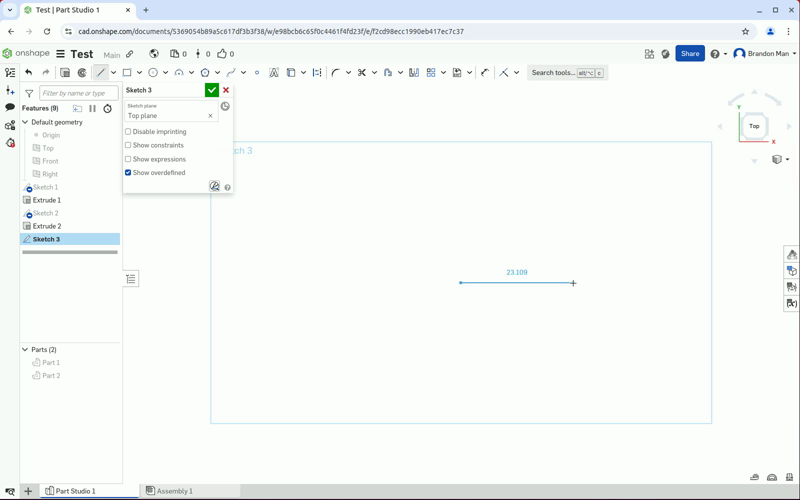
key_up(shift)
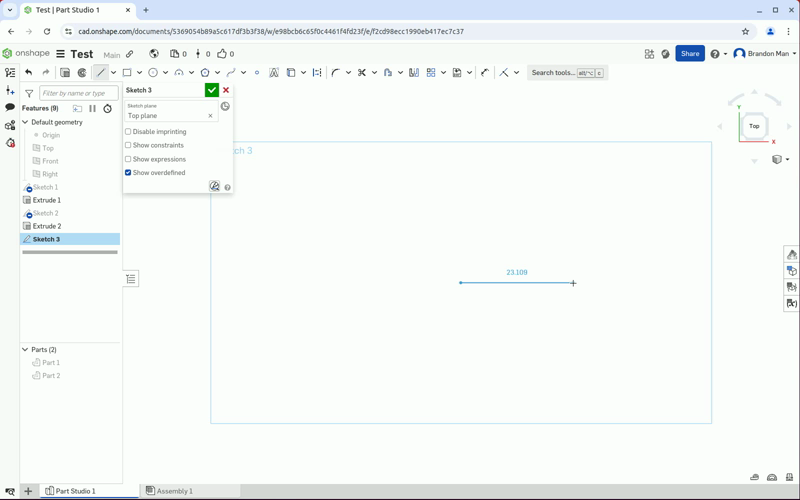
key_down(shift)
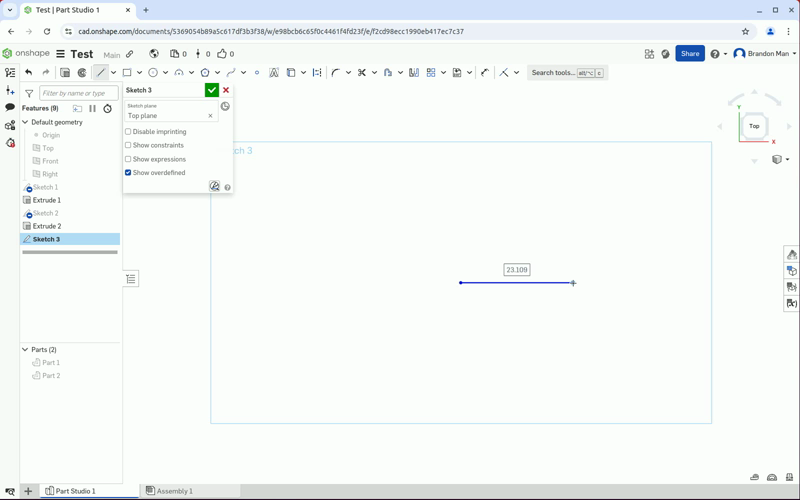
mouse_move(589, 282)
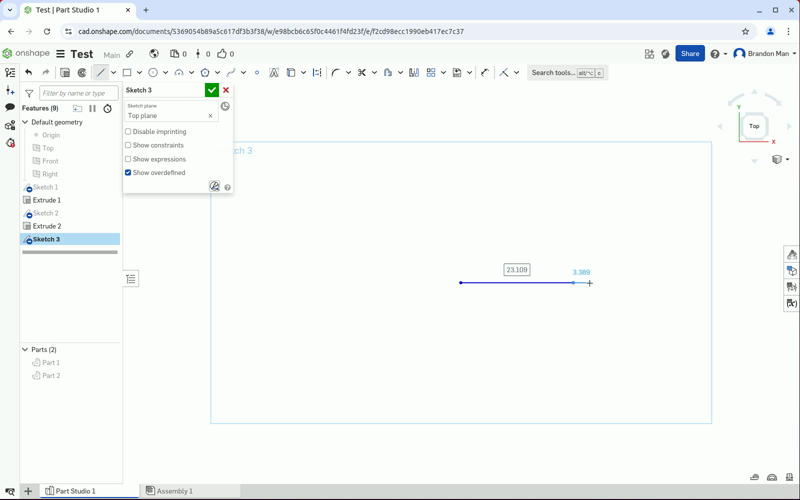
mouse_move(573, 229)
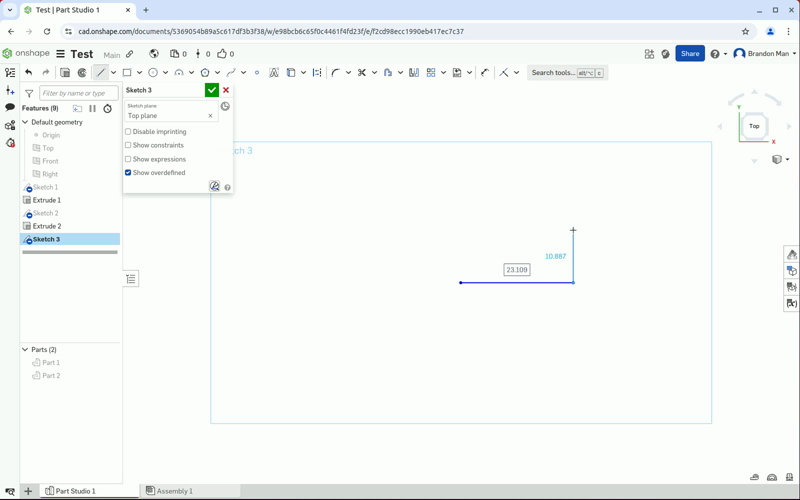
click(573, 229)
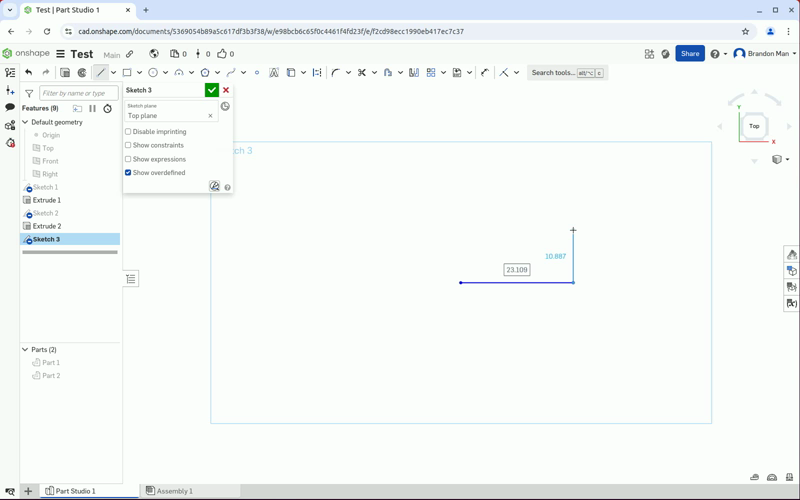
key_up(shift)
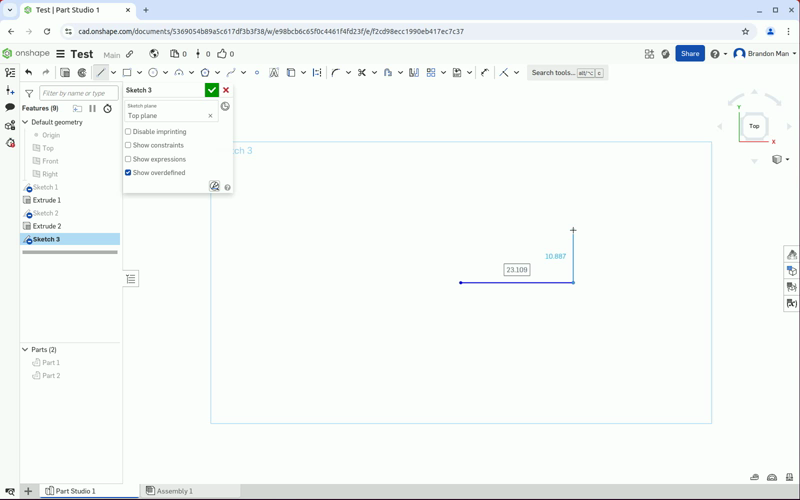
key(esc)
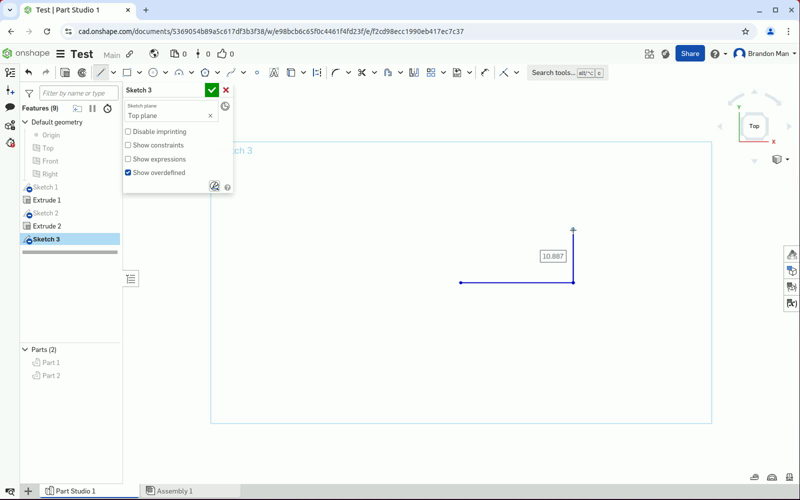
key(a)
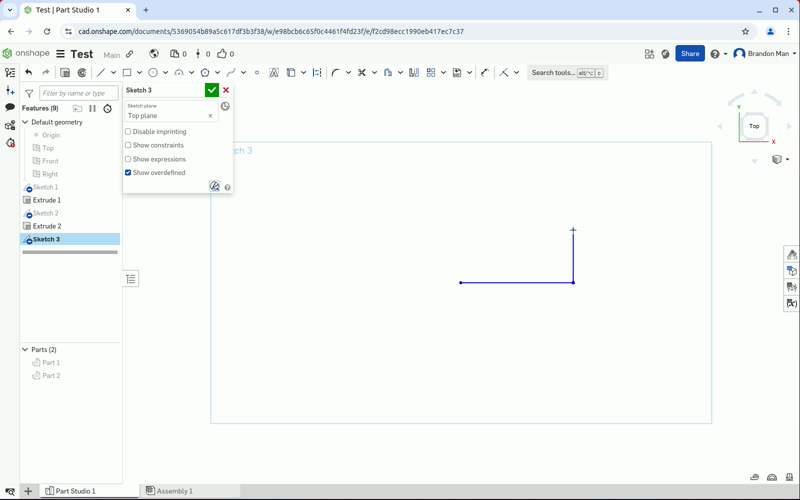
mouse_move(573, 229)
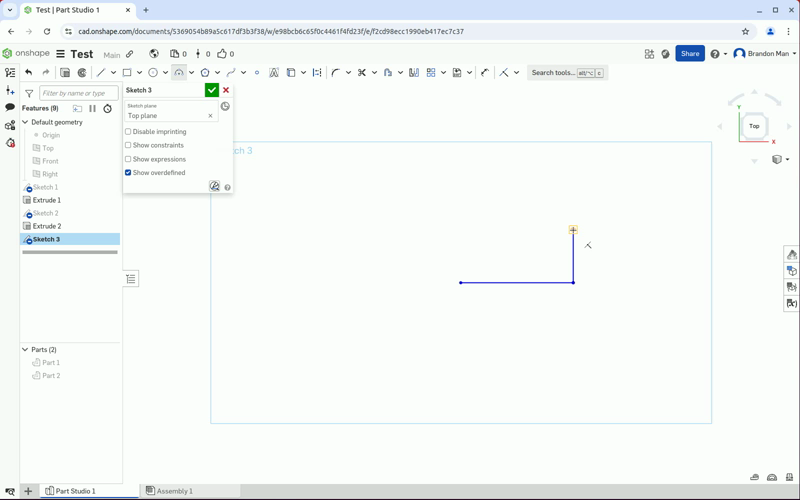
click(573, 229)
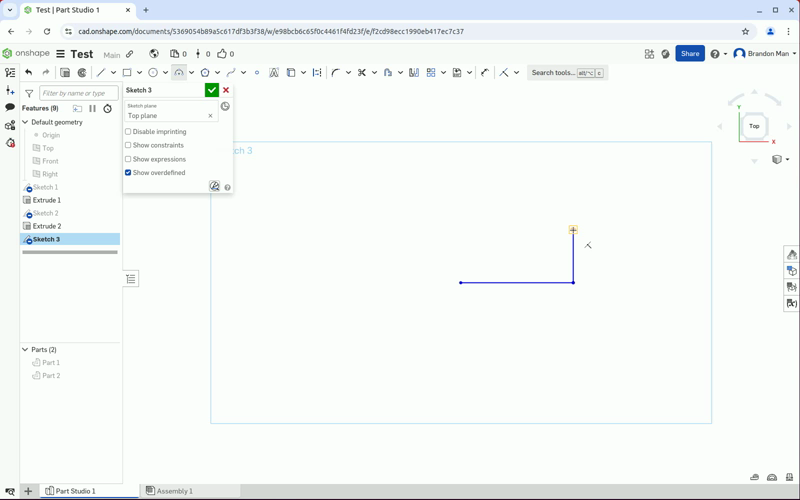
key_down(shift)
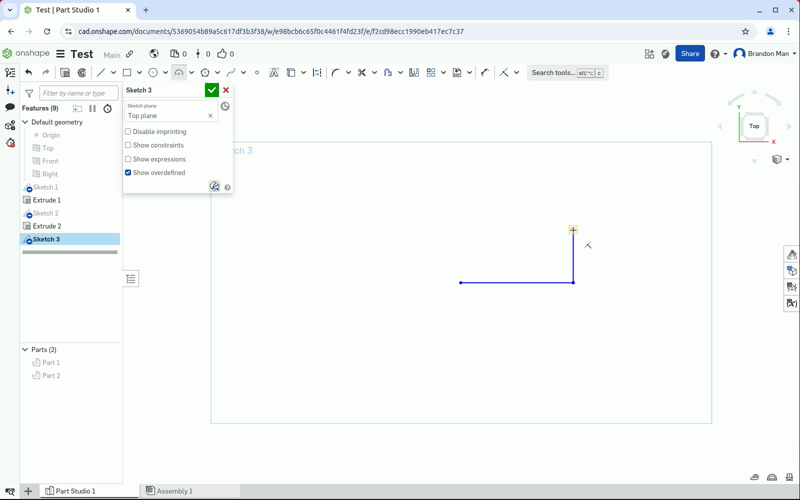
mouse_move(566, 226)
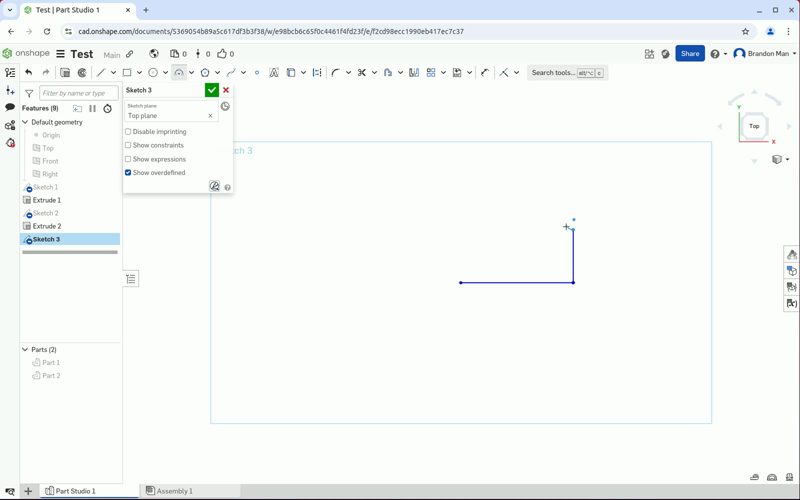
click(566, 226)
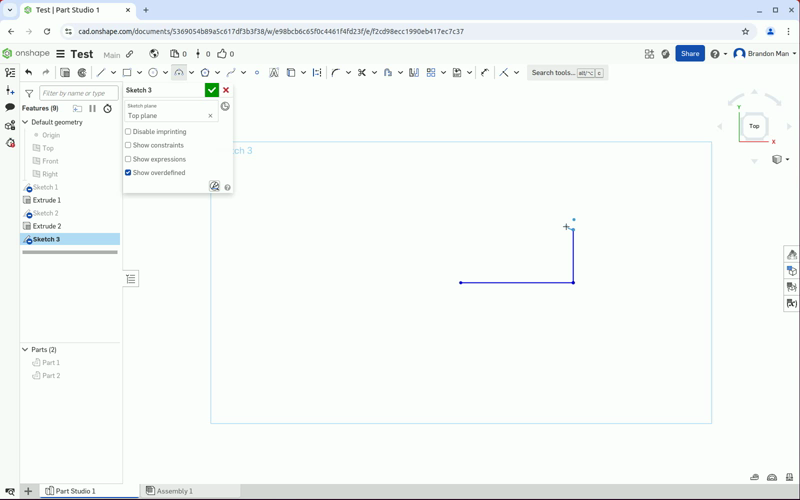
mouse_move(567, 233)
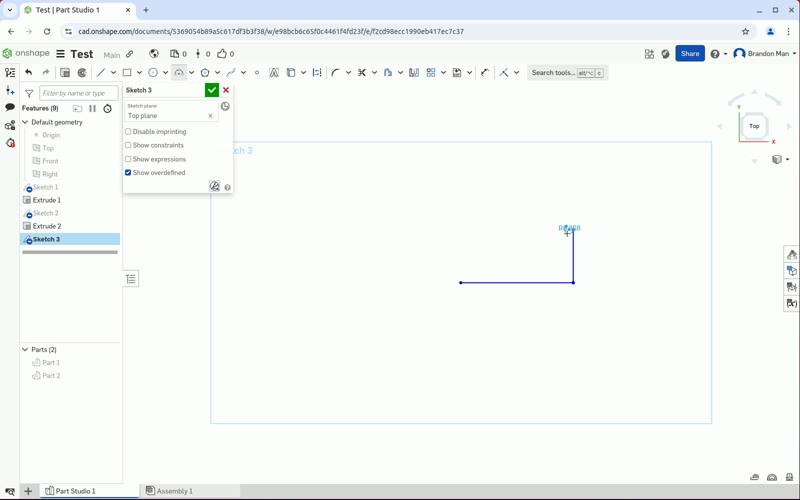
click(567, 233)
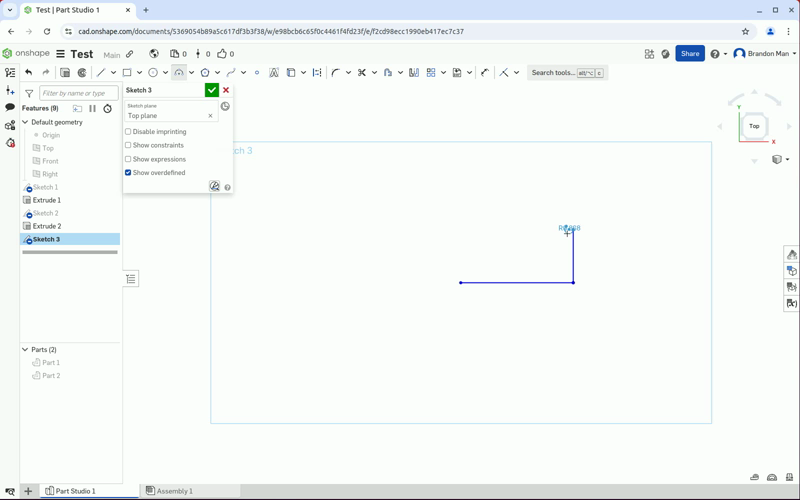
key_up(shift)
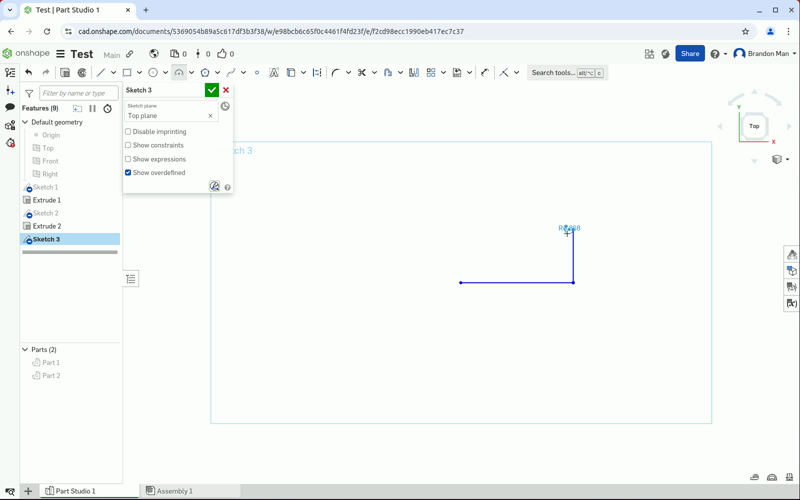
mouse_move(566, 226)
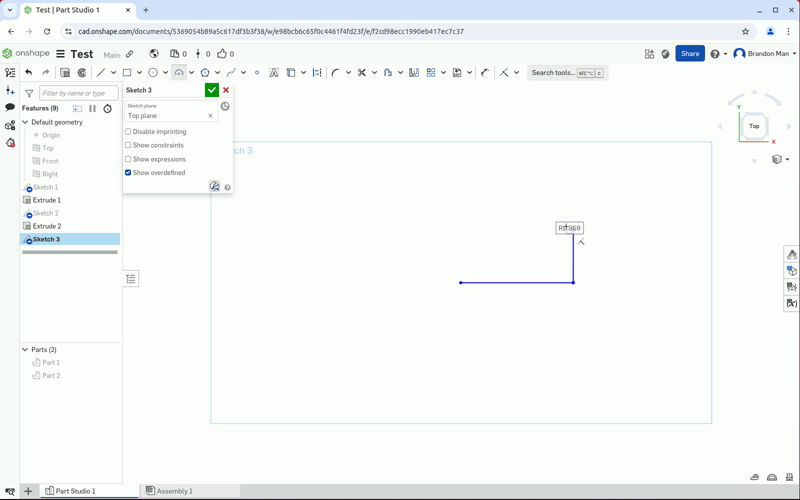
scroll(6)
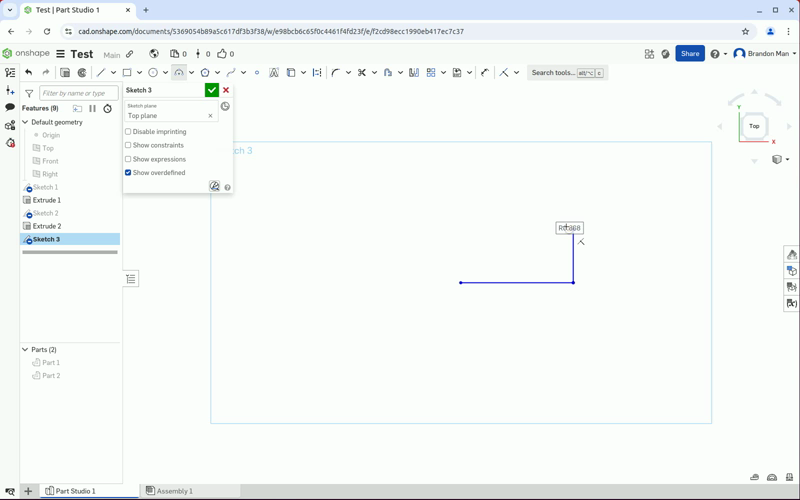
scroll(6)
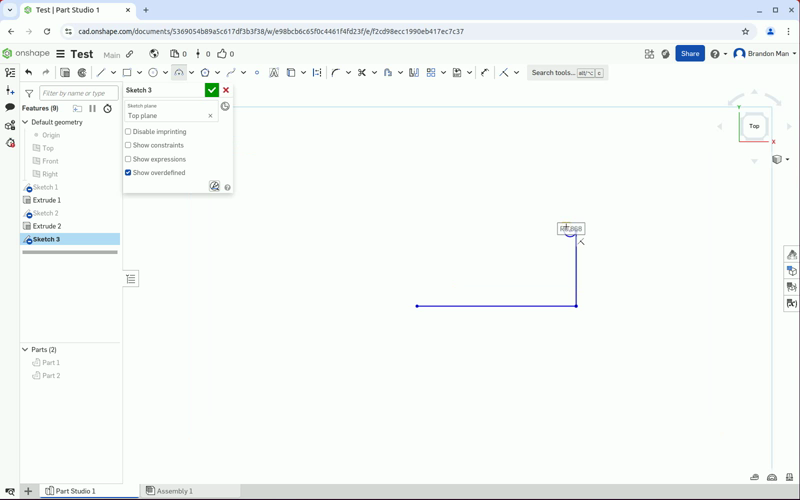
scroll(6)
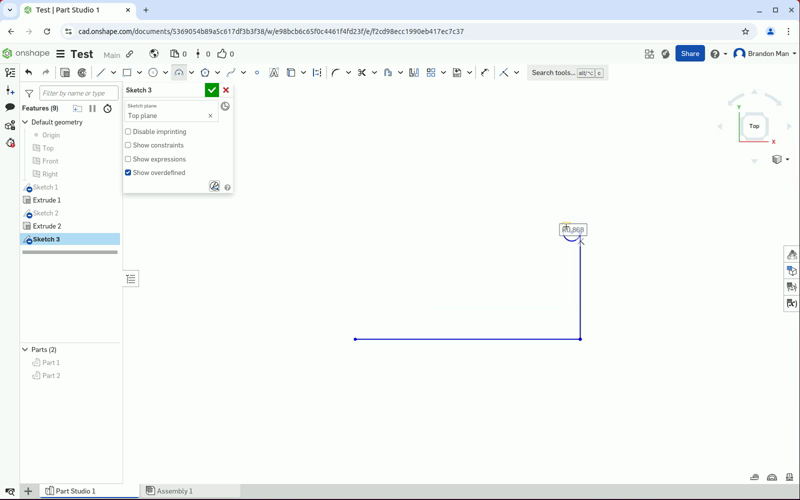
scroll(6)
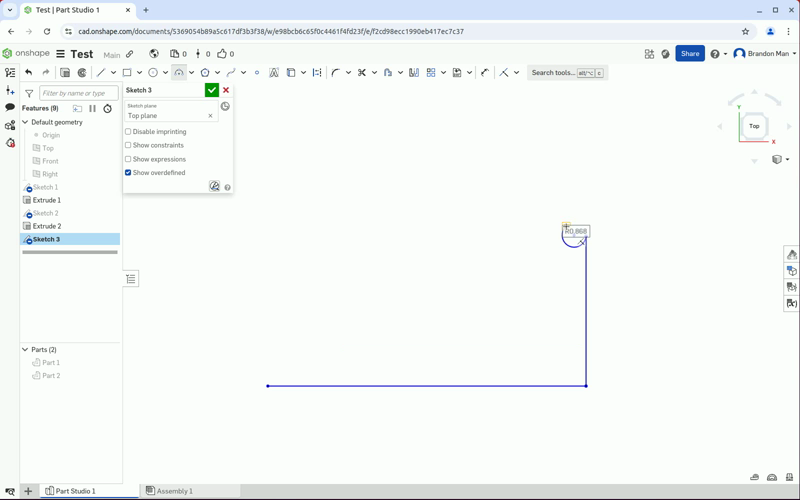
scroll(6)
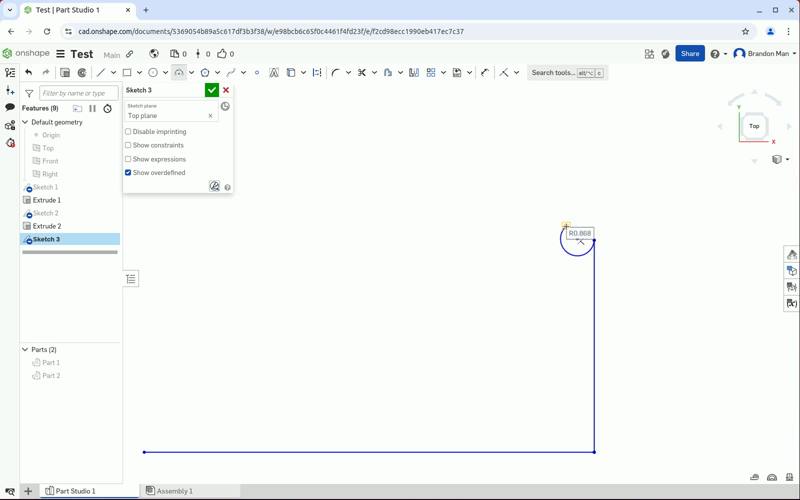
scroll(6)
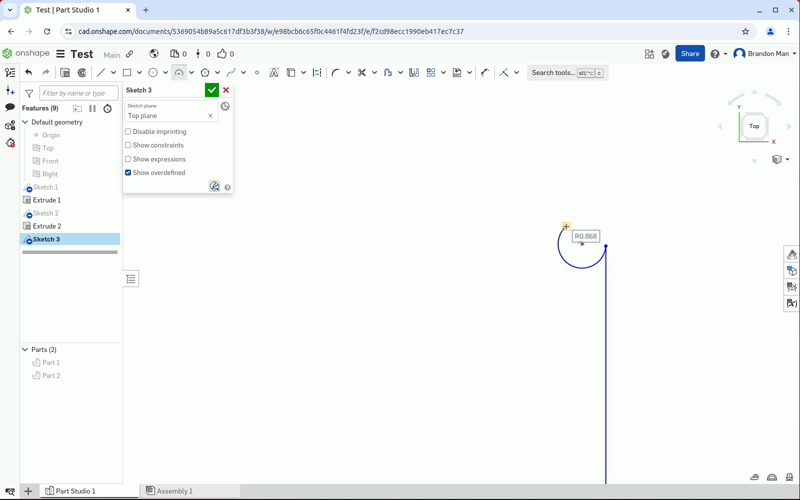
scroll(6)
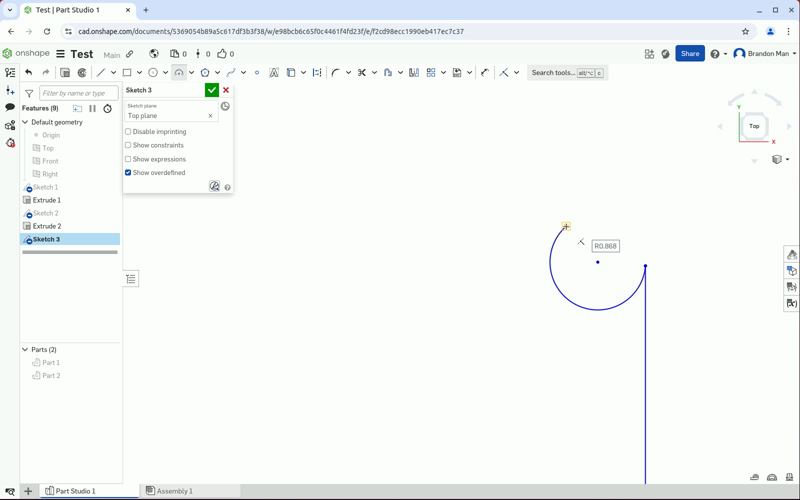
click(566, 226)
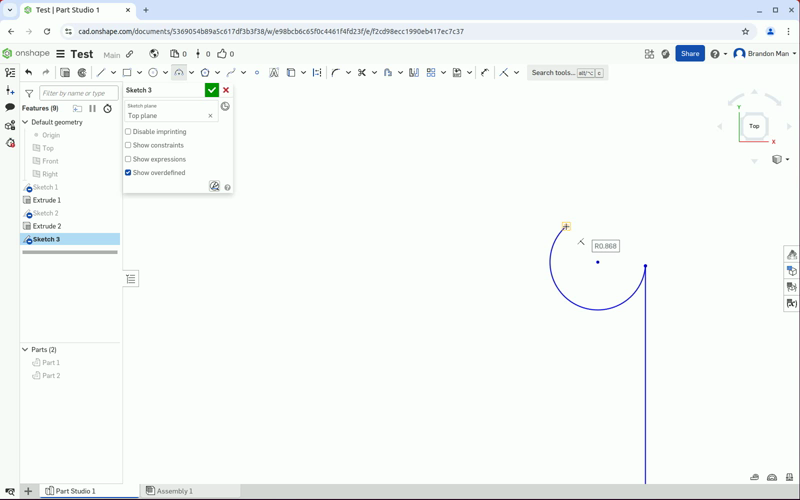
scroll(-6)
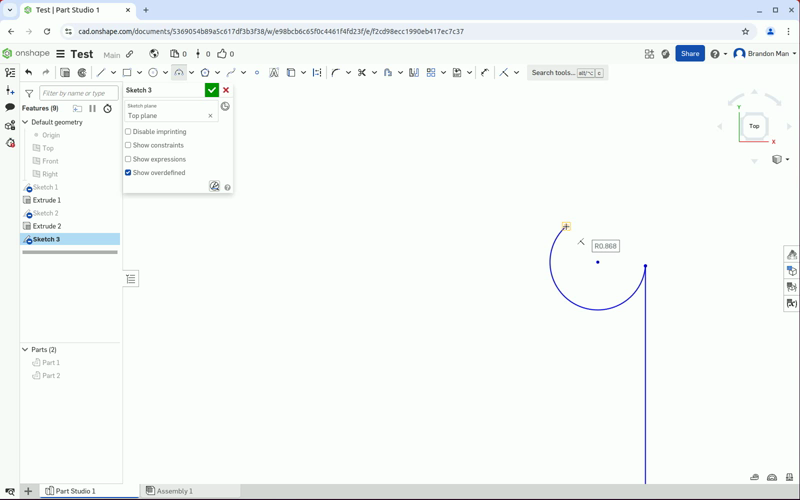
scroll(-6)
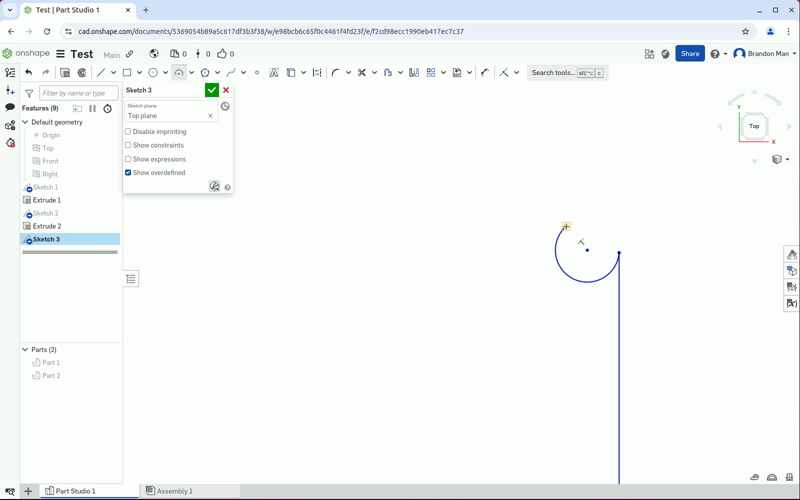
scroll(-6)
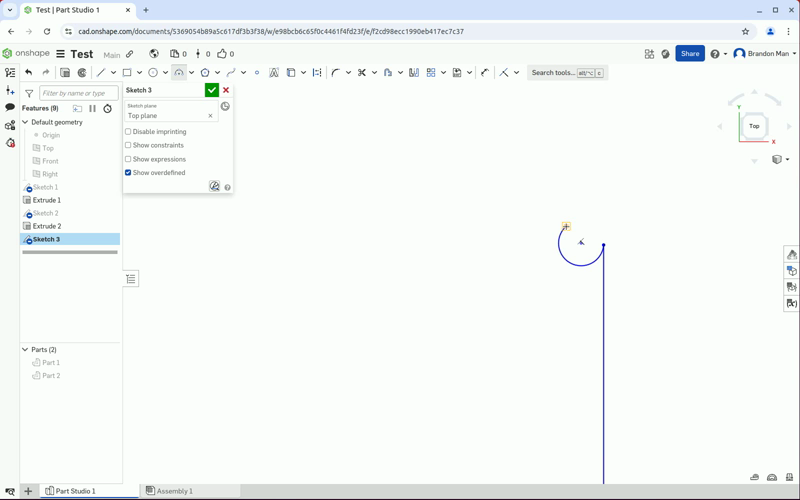
scroll(-6)
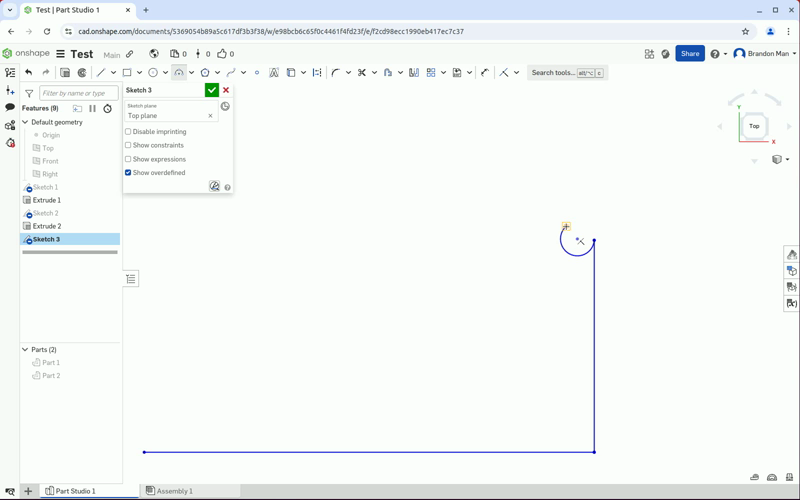
scroll(-6)
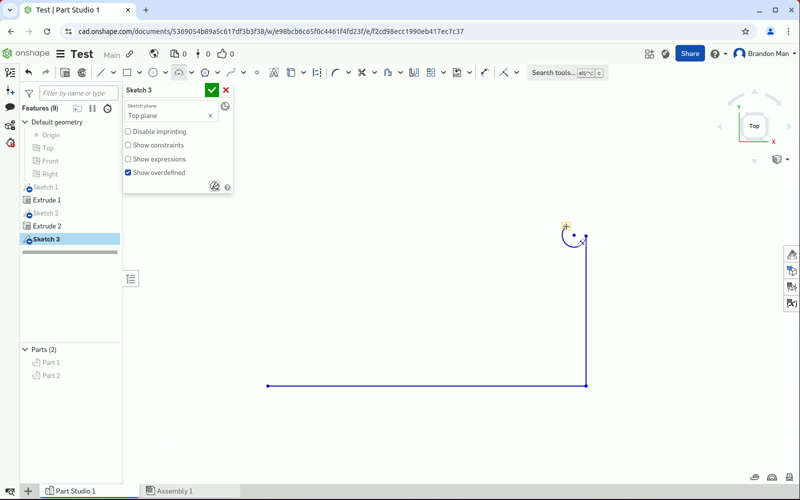
scroll(-6)
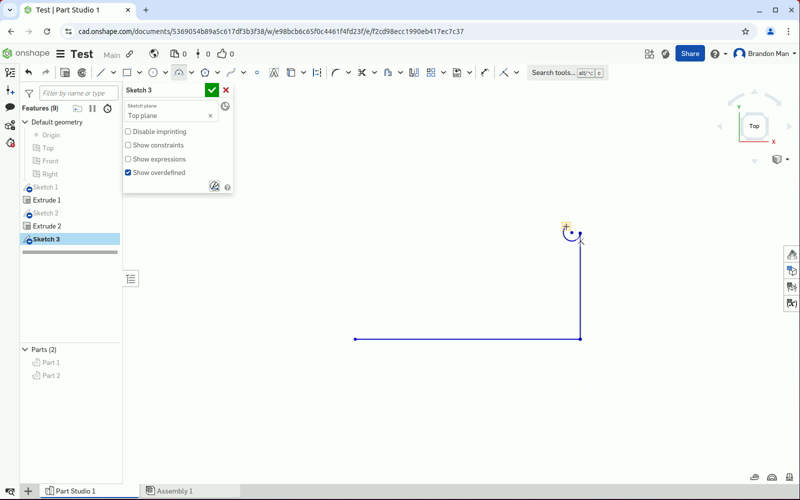
scroll(-6)
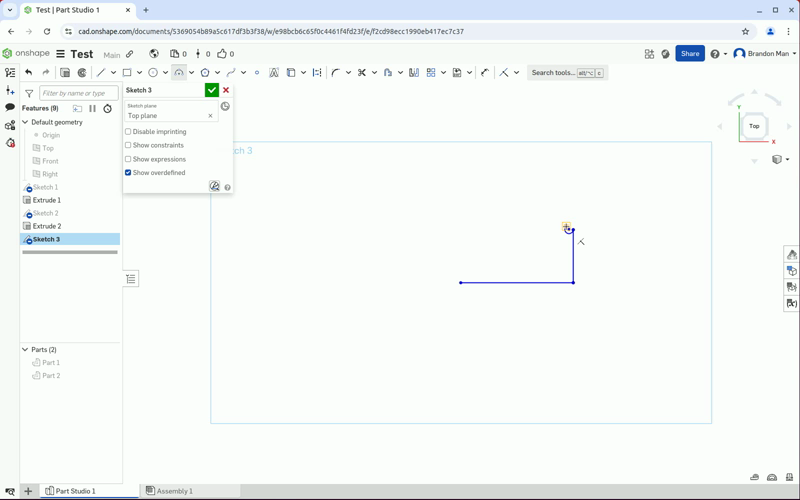
key_down(shift)
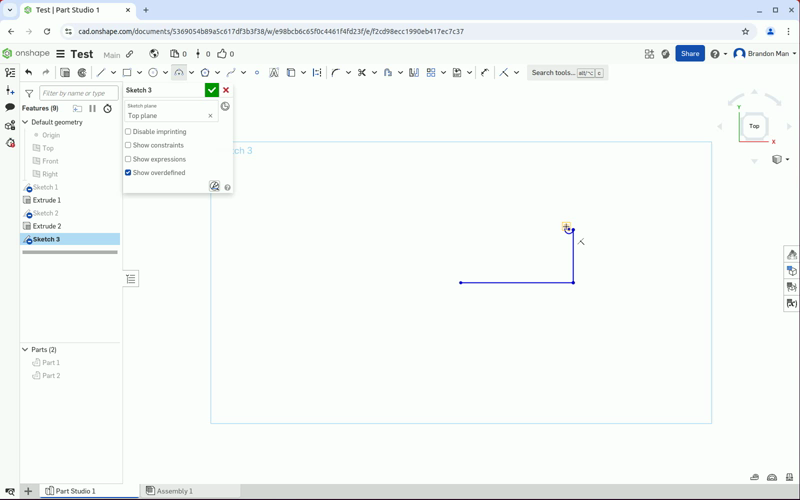
mouse_move(479, 186)
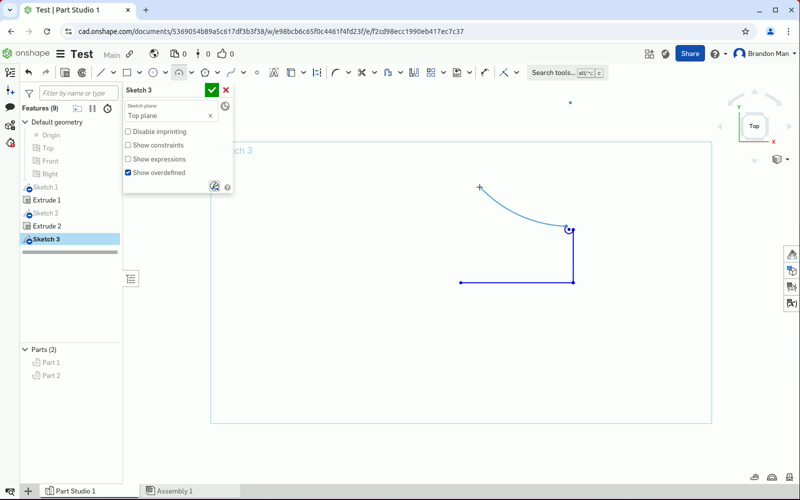
click(479, 186)
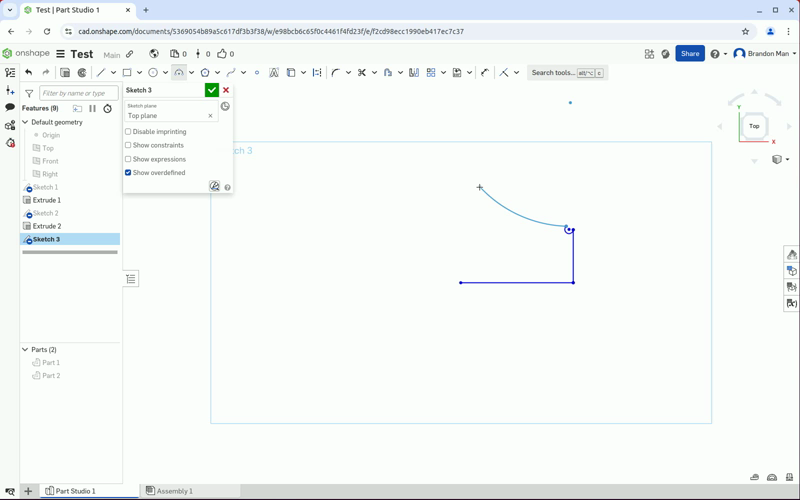
mouse_move(510, 234)
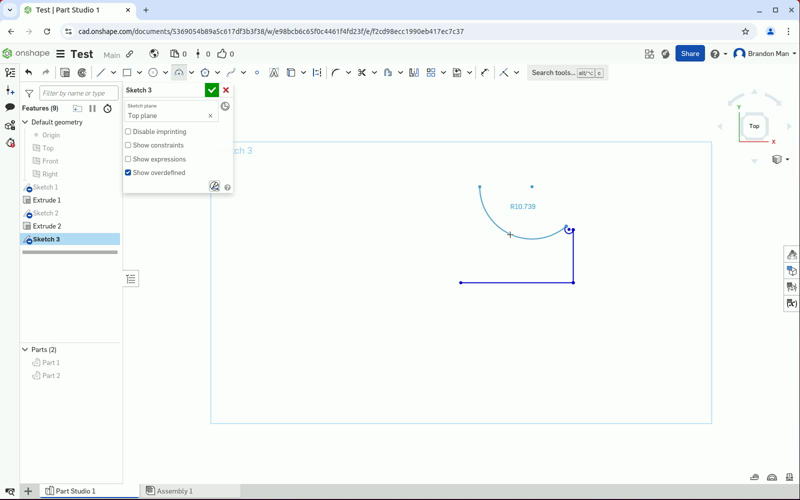
click(510, 234)
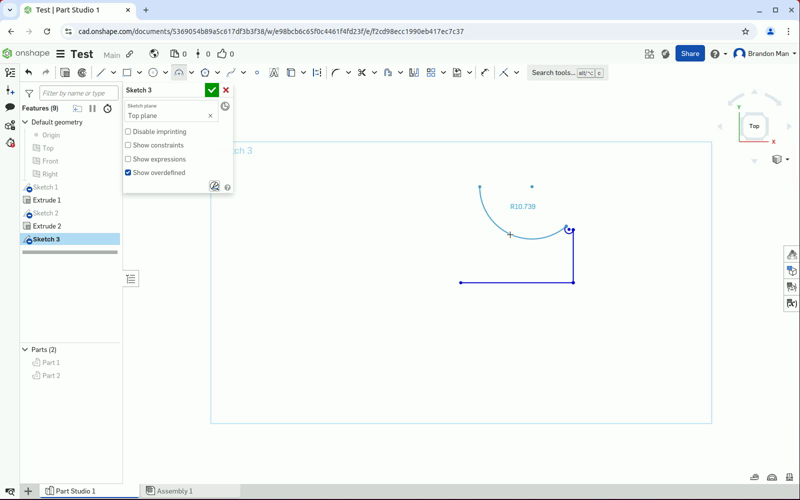
key_up(shift)
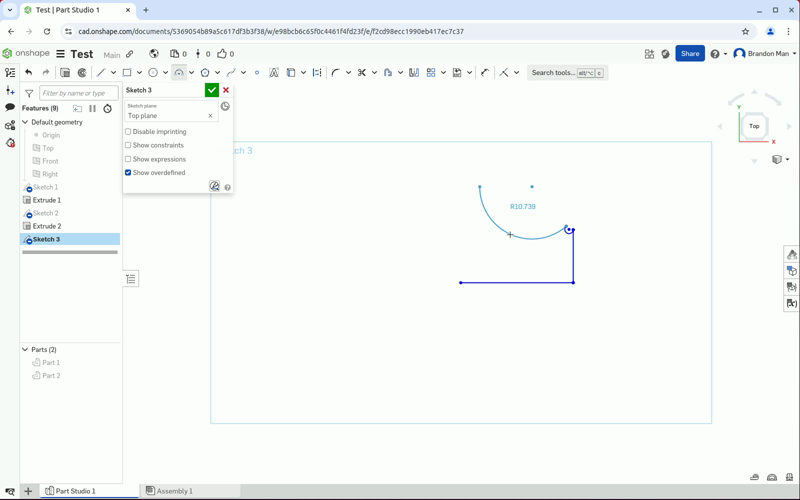
mouse_move(479, 186)
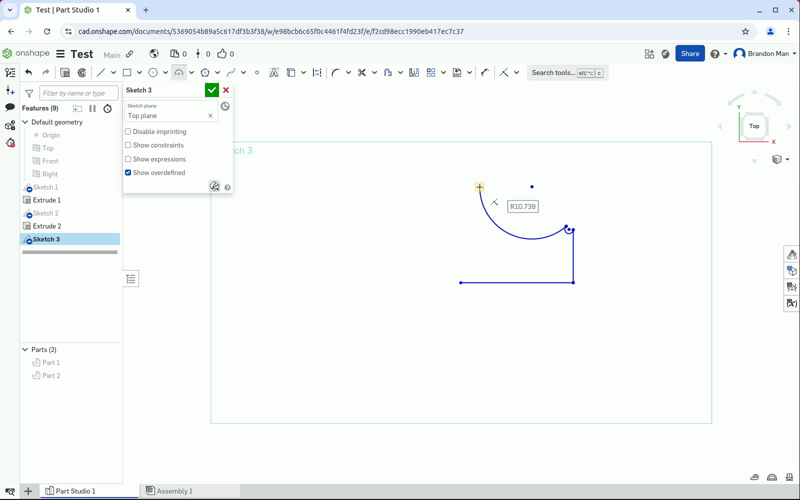
click(479, 186)
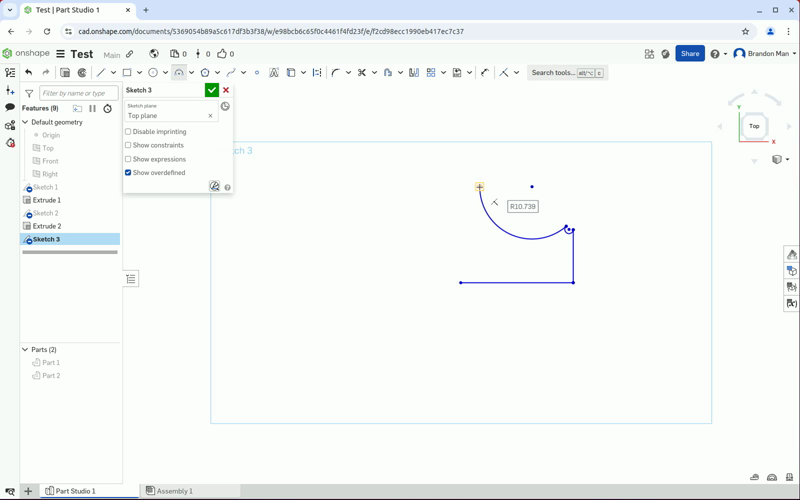
key_down(shift)
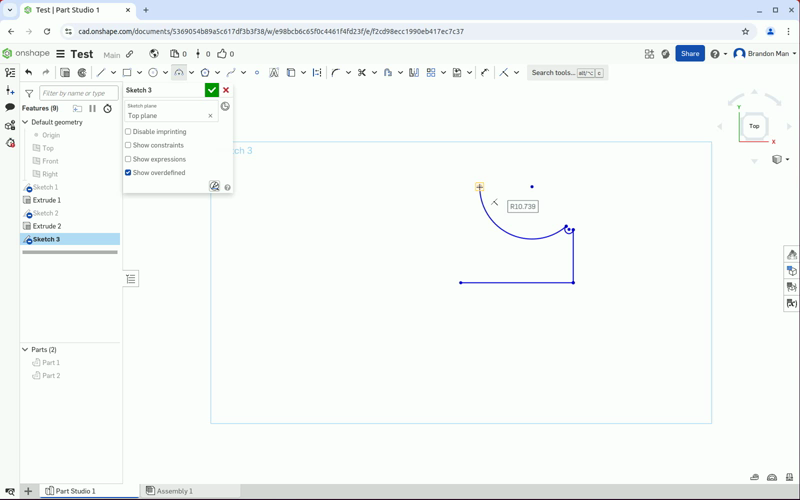
mouse_move(460, 186)
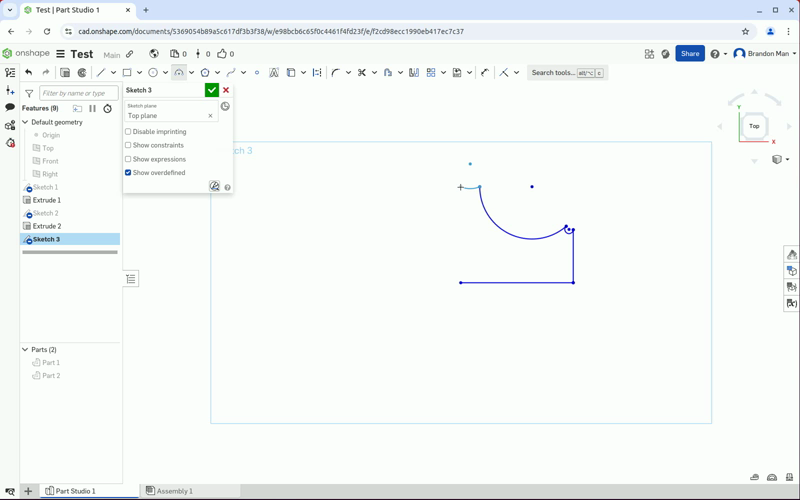
click(460, 186)
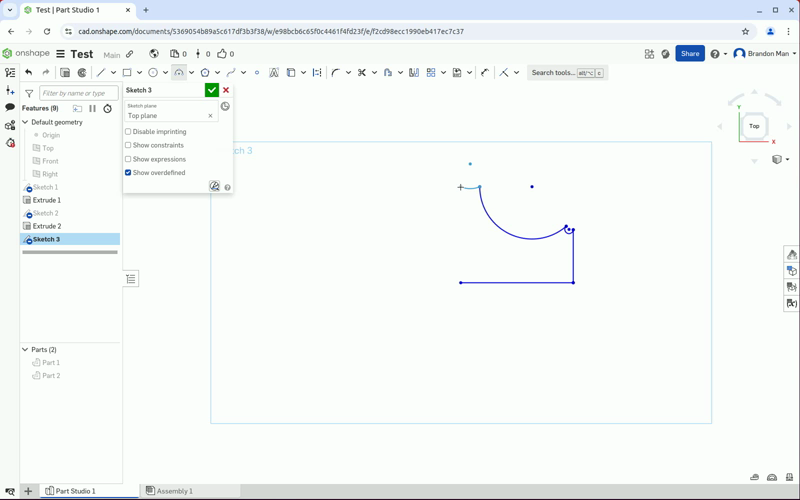
mouse_move(470, 196)
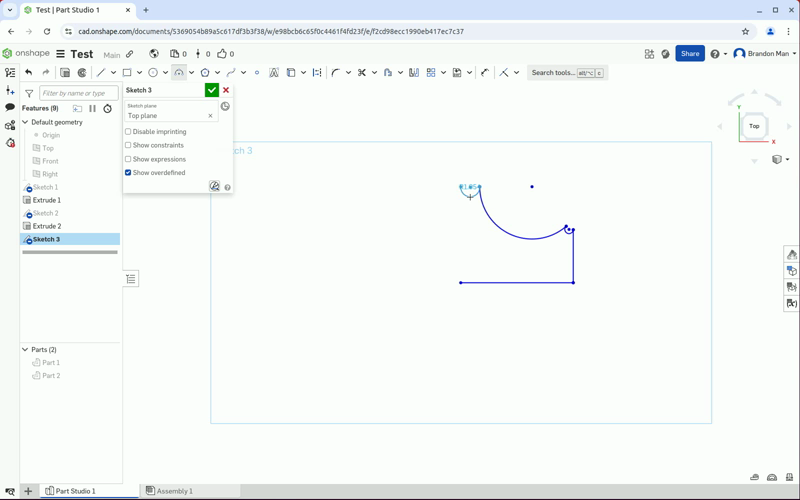
click(470, 196)
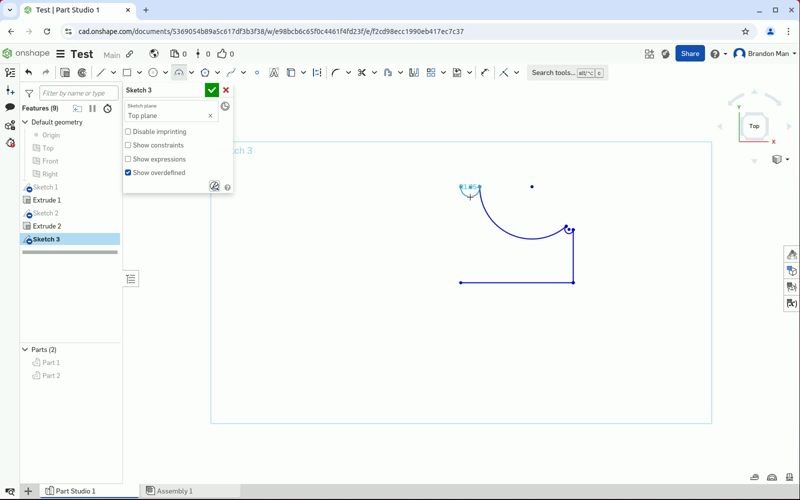
key_up(shift)
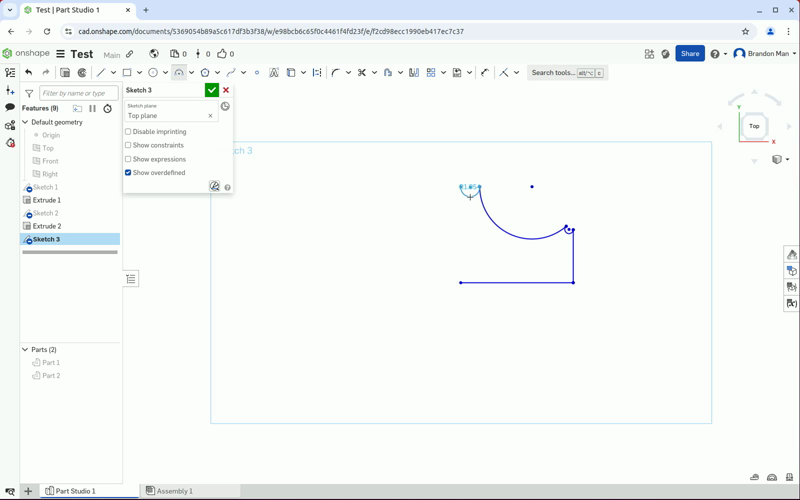
key(esc)
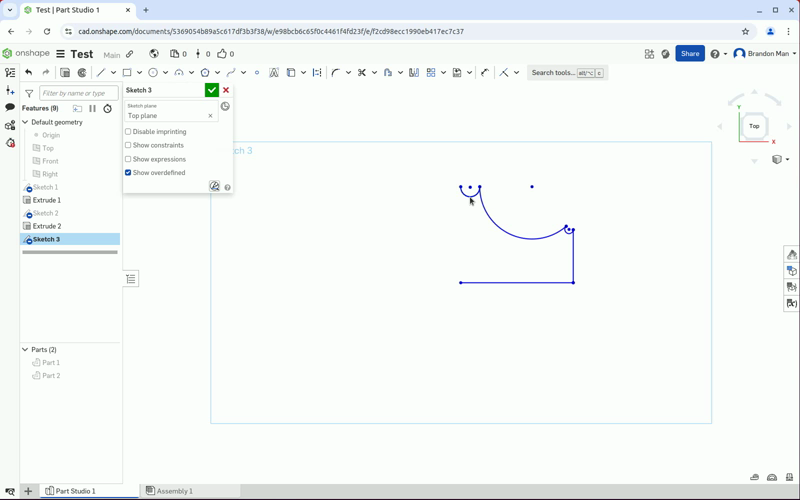
key(l)
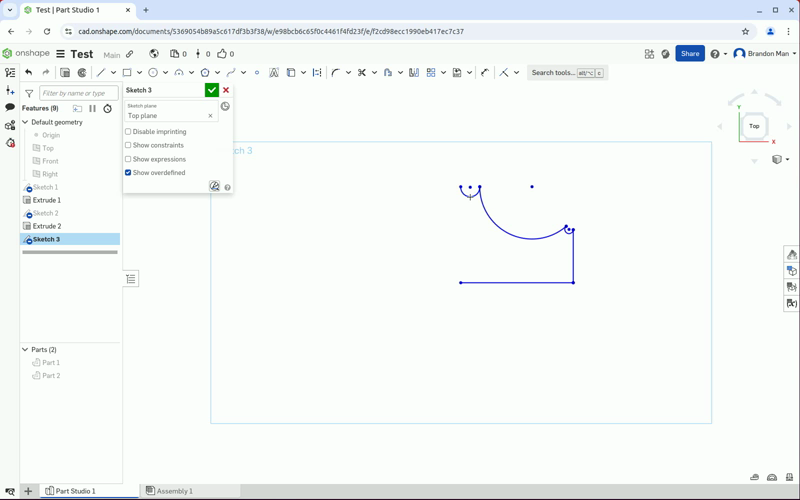
mouse_move(460, 186)
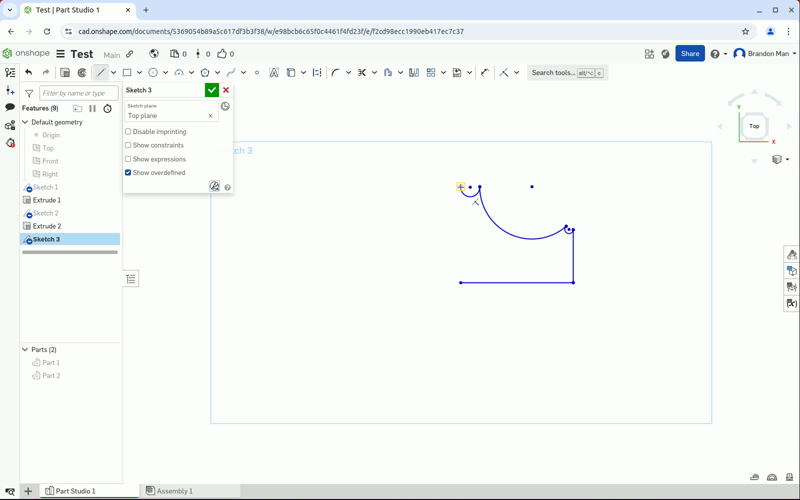
click(460, 186)
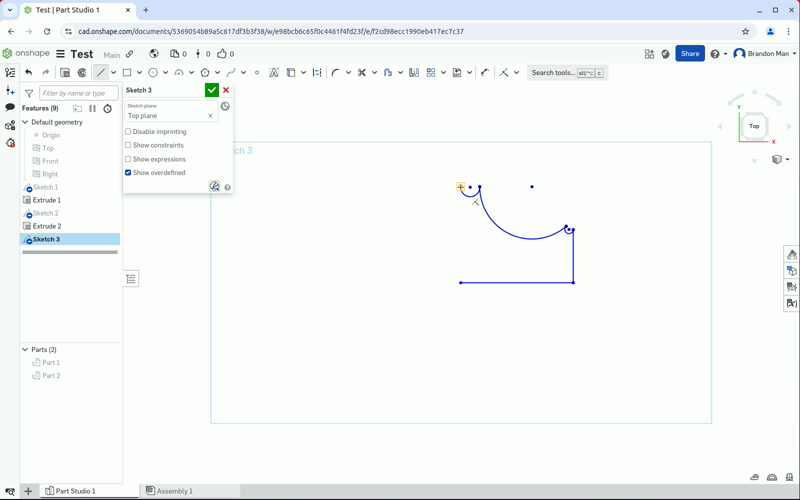
key_down(shift)
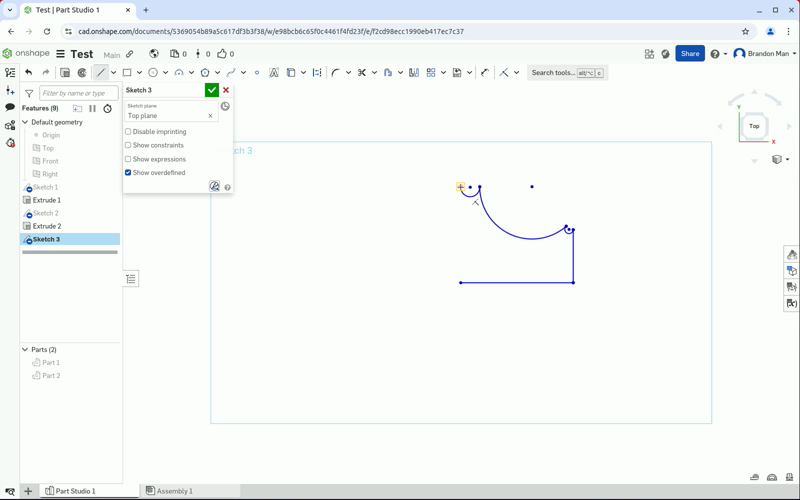
mouse_move(460, 282)
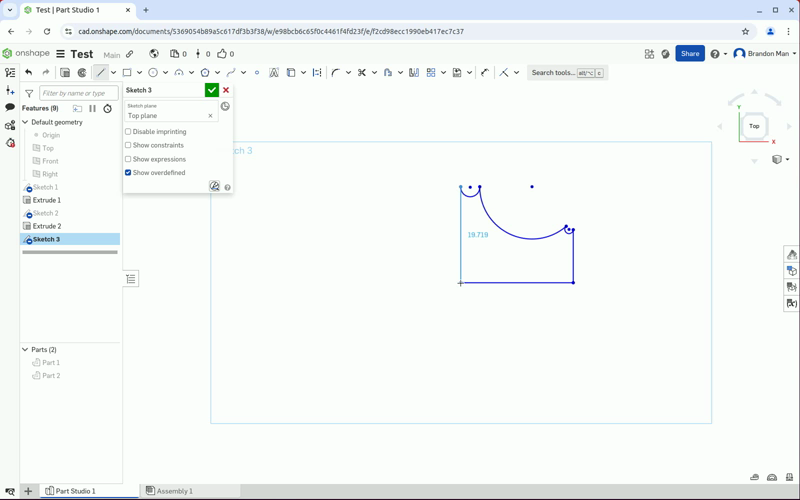
key_up(shift)
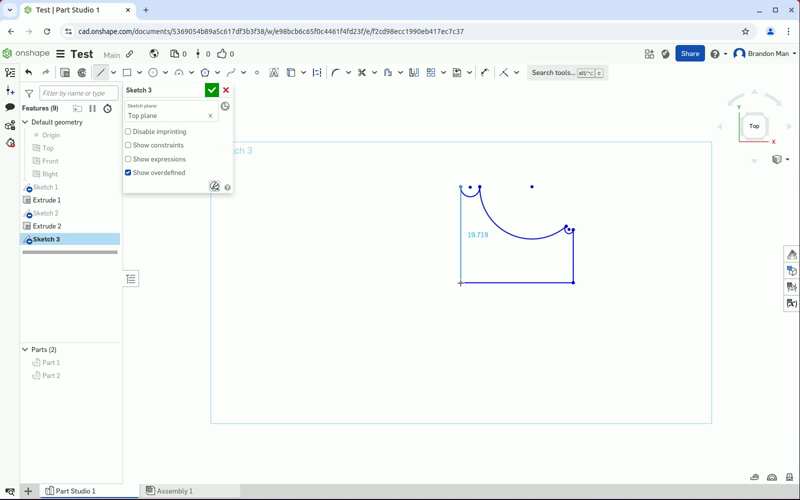
click(460, 282)
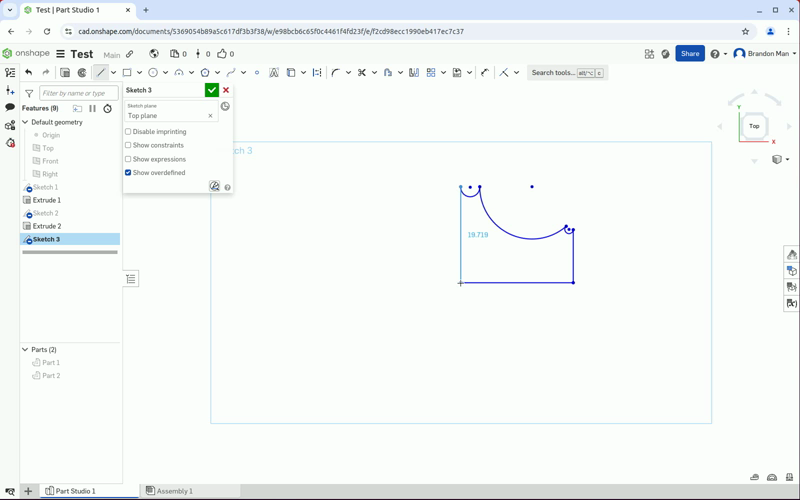
key(esc)
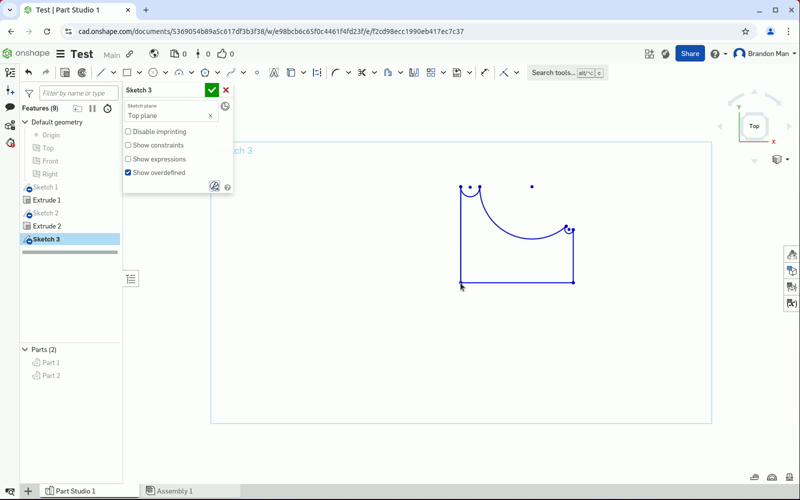
mouse_move(535, 256)
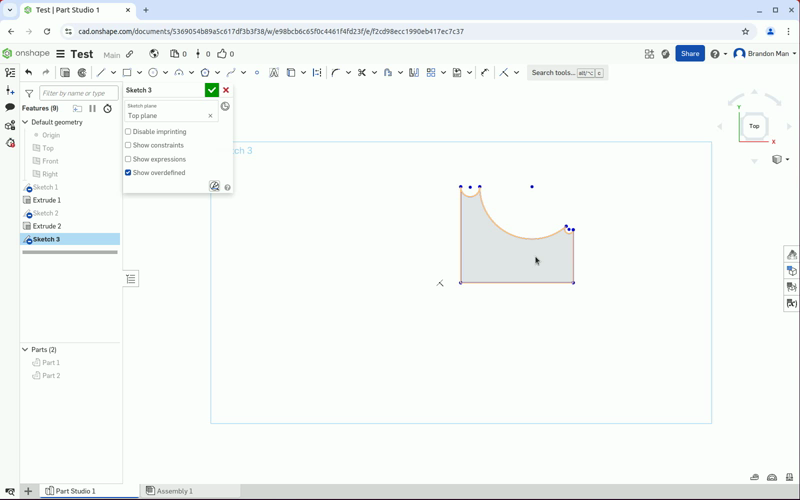
click(535, 256)
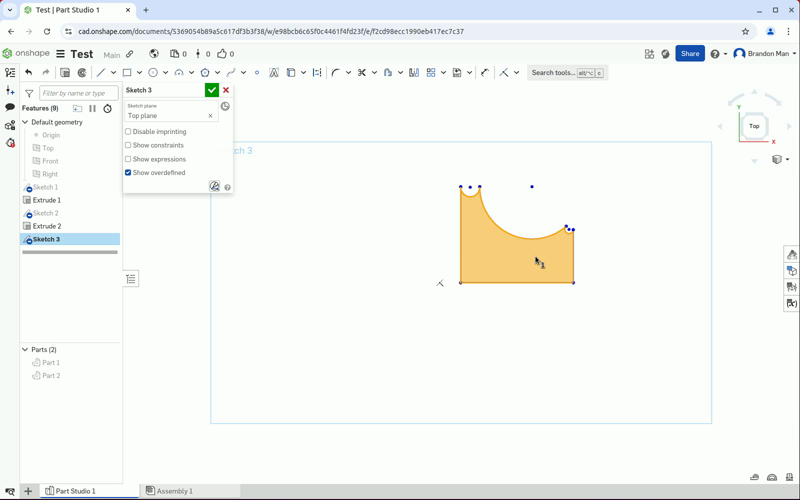
mouse_move(73, 352)
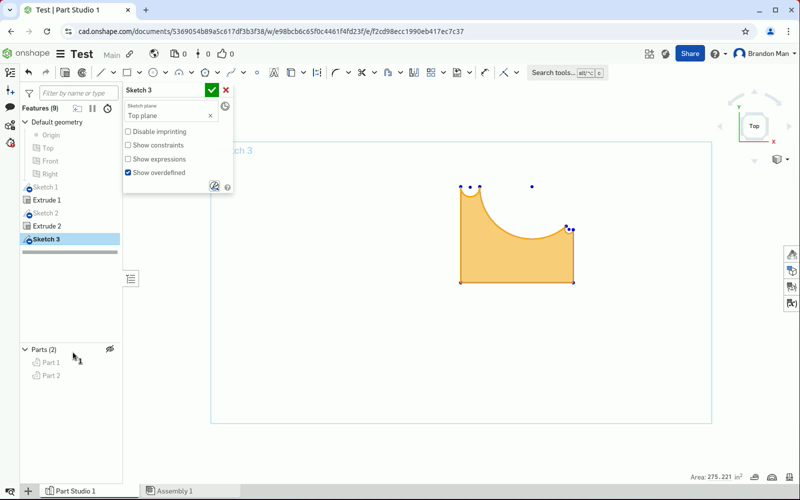
key(shift+y)
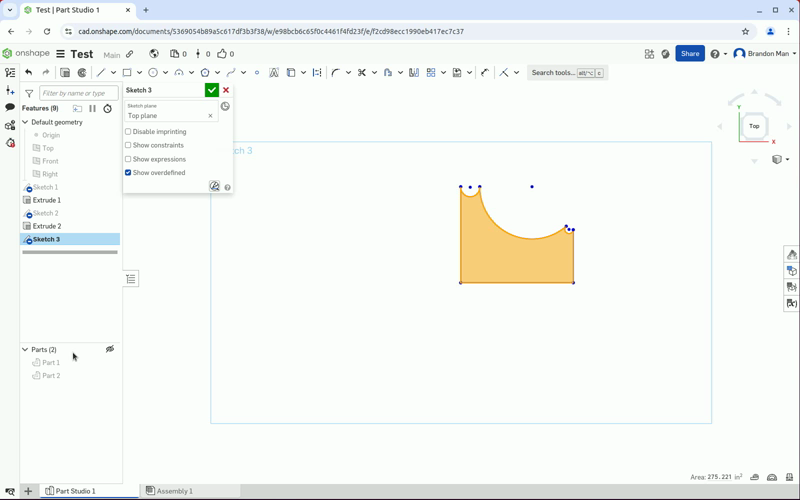
key(shift+e)
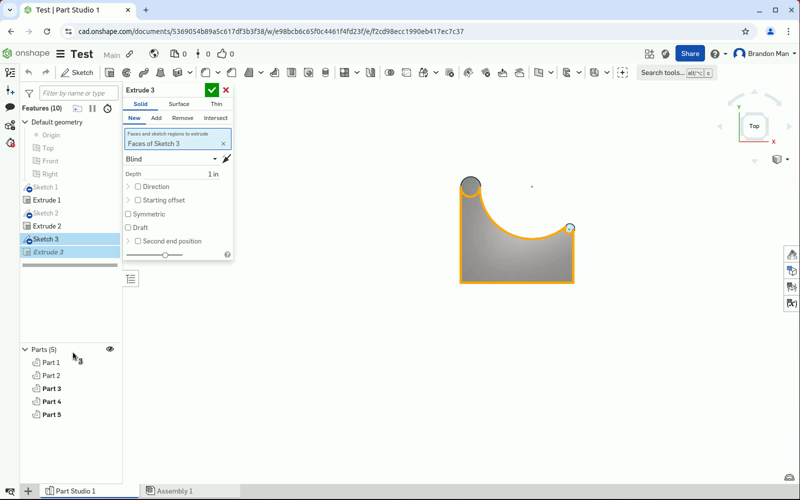
mouse_move(143, 106)
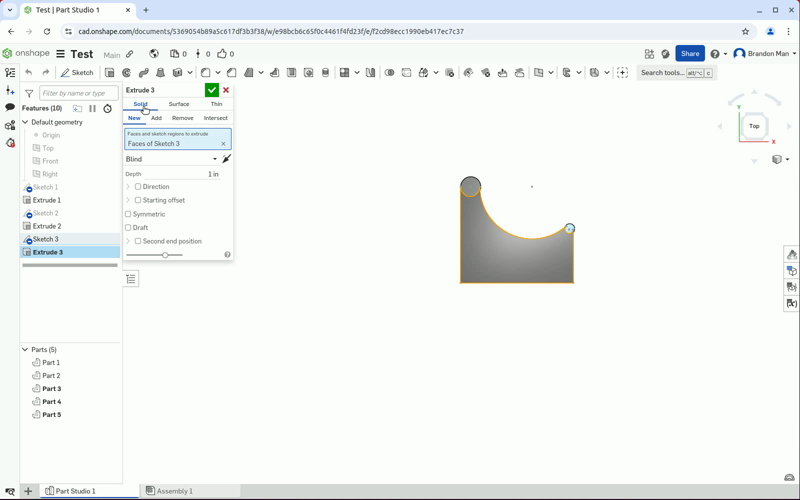
click(143, 106)
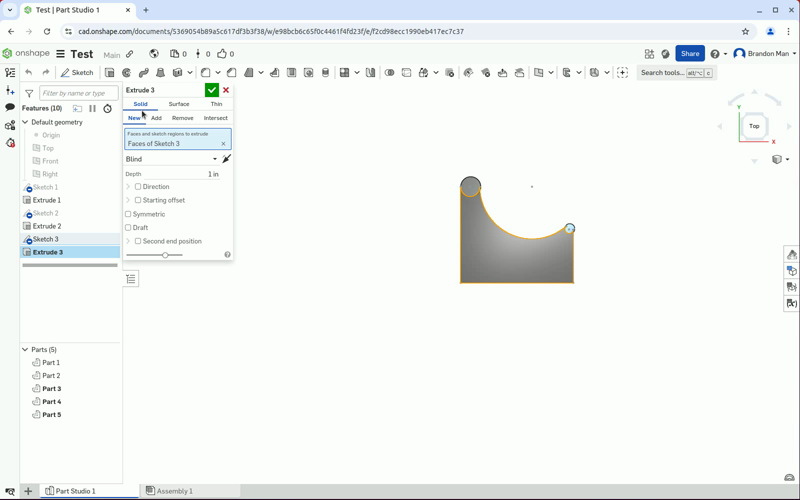
mouse_move(137, 120)
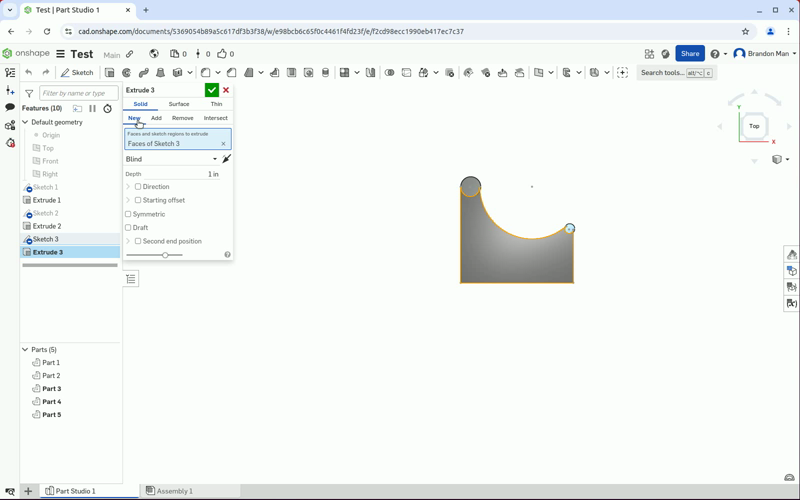
click(137, 120)
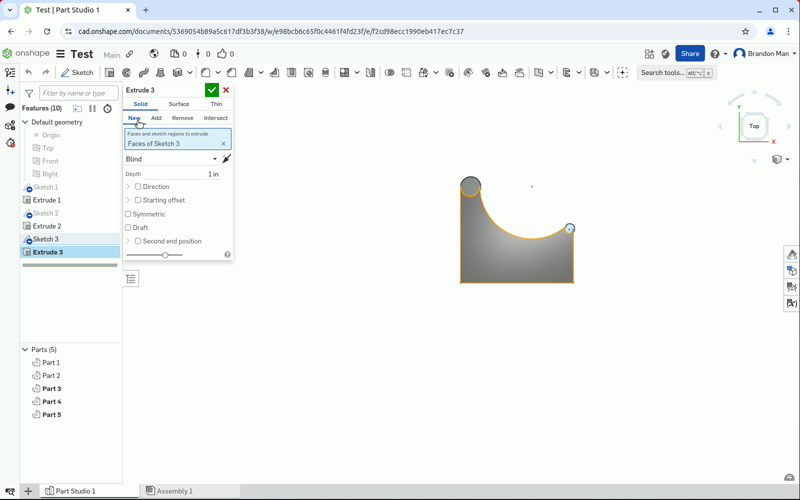
key(tab, 4)
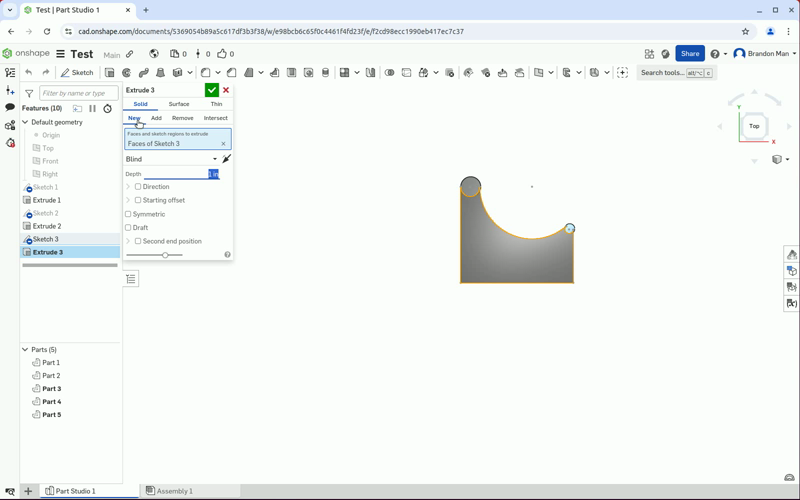
text(3.37)
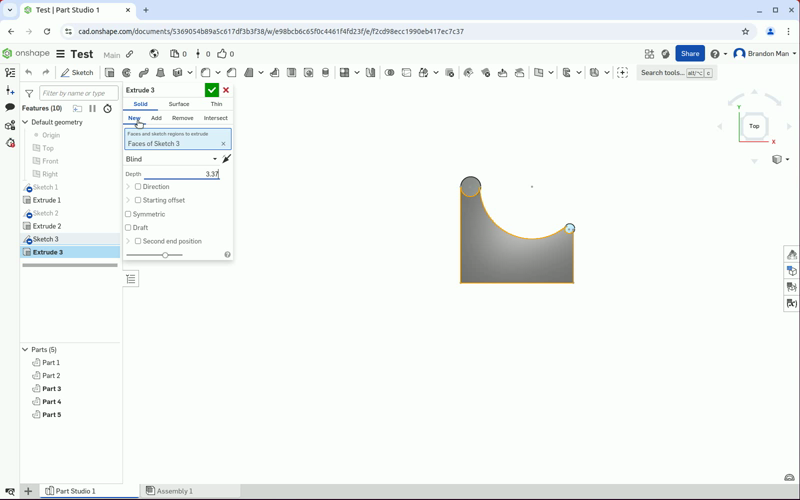
key(enter)
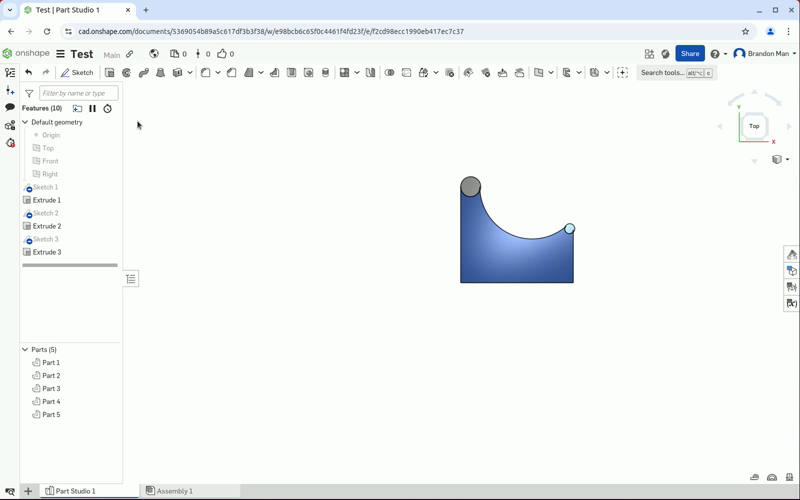
key(shift+h)
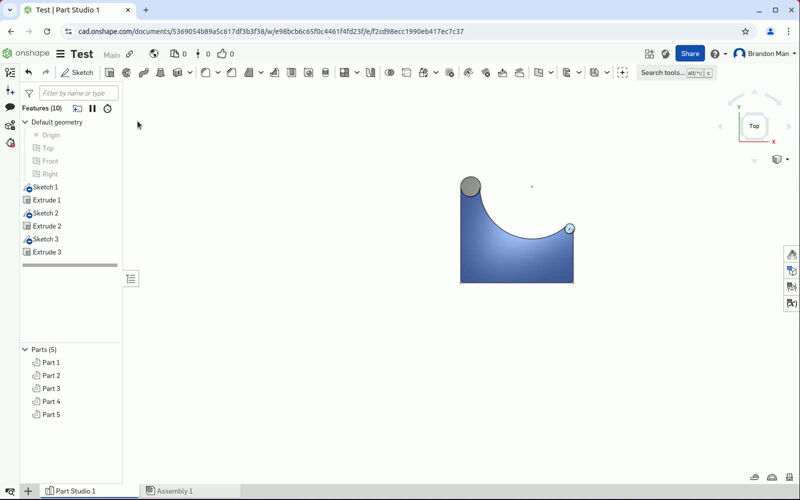
key(shift+h)
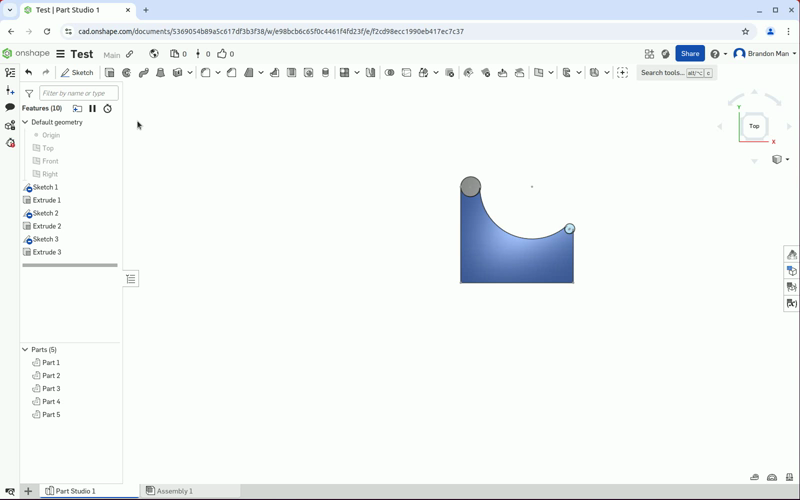
key(shift+7)
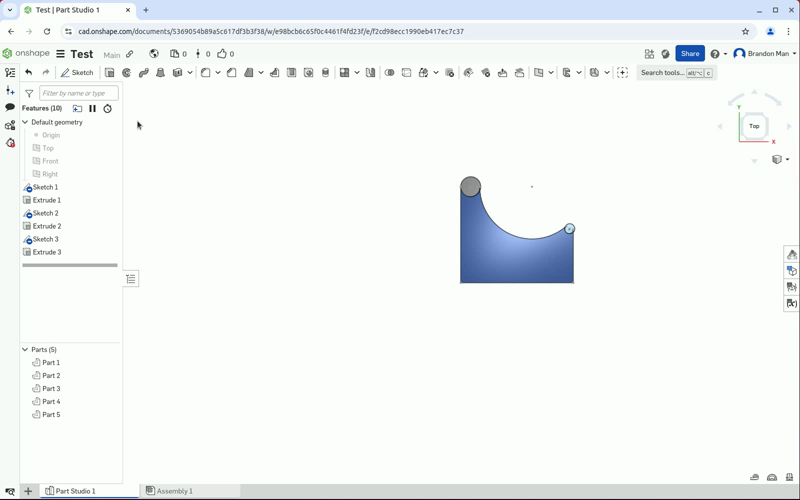
key(up, 3)
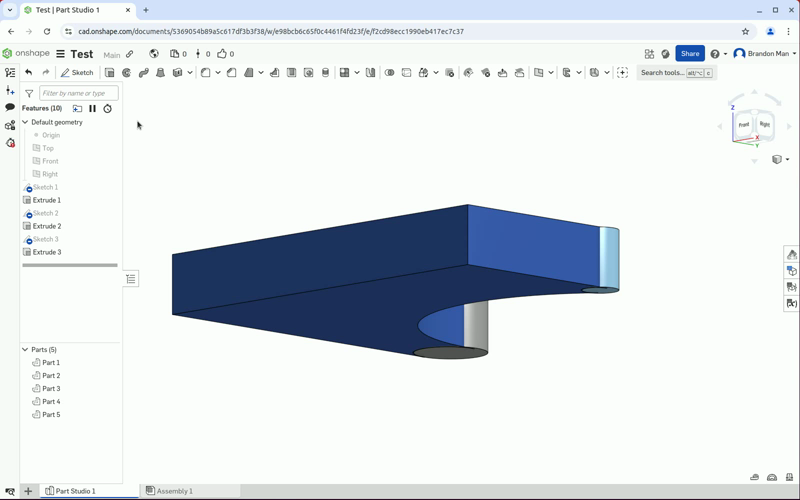
key(left, 3)
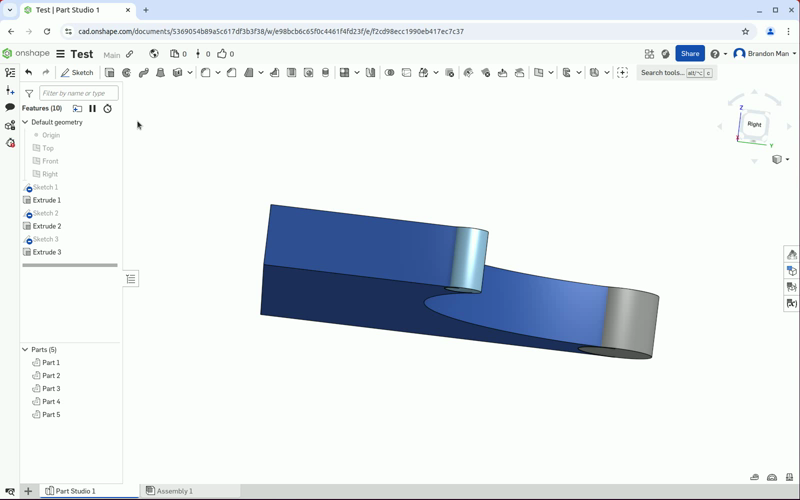
key(right, 3)
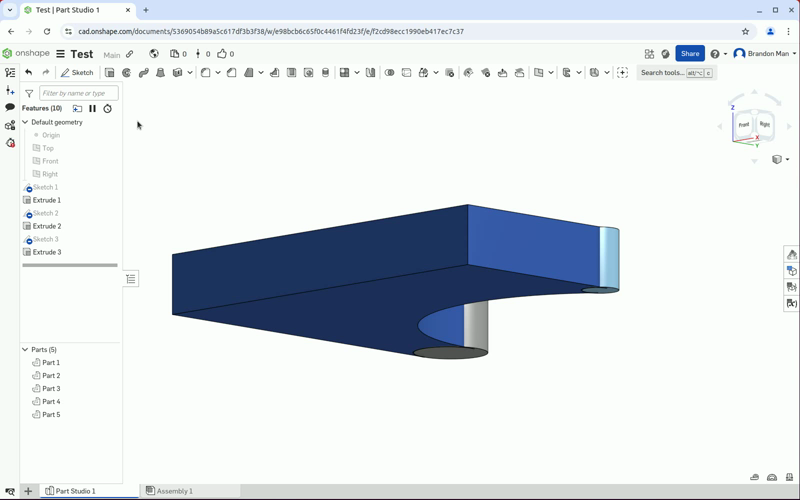
key(down, 3)
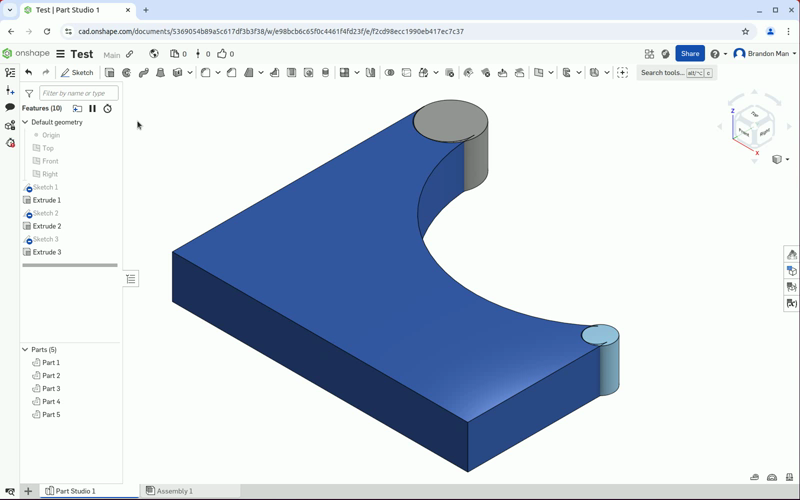
mouse_move(73, 189)
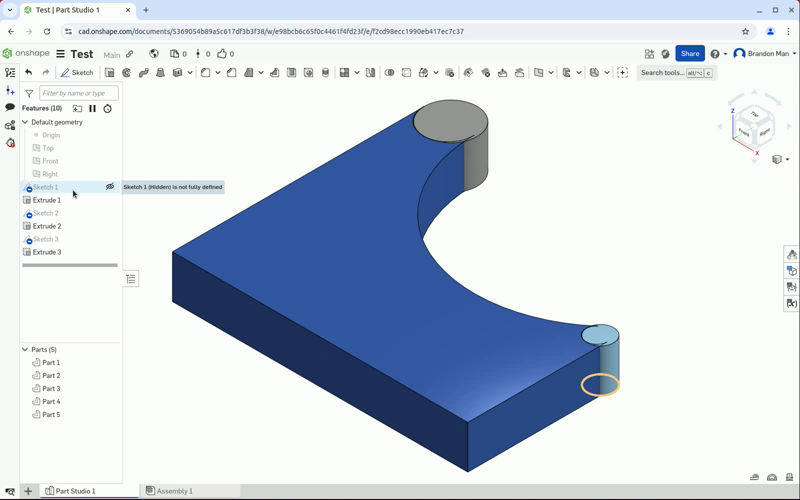
click(73, 189)